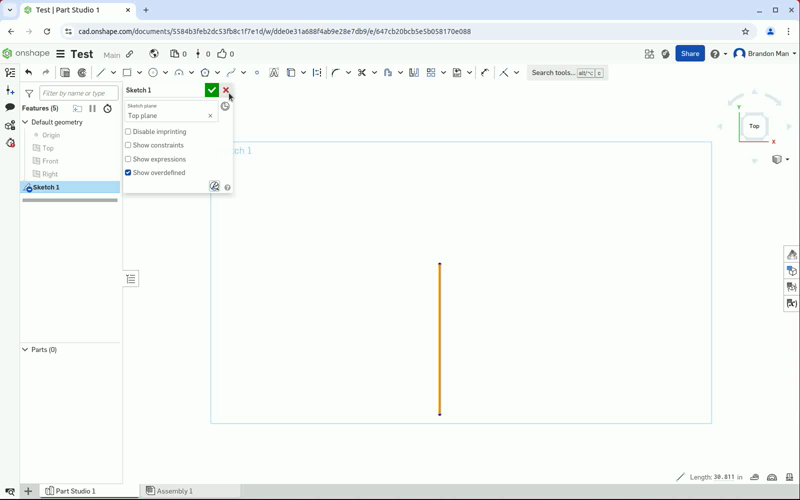
key(shift+h)
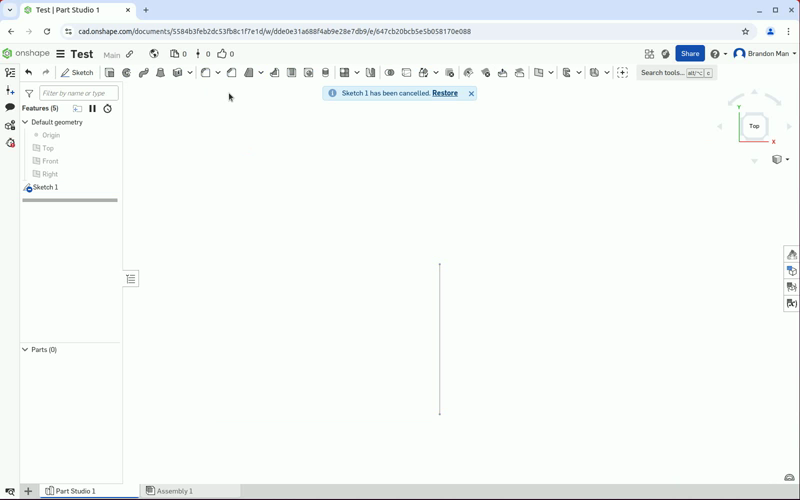
key(shift+s)
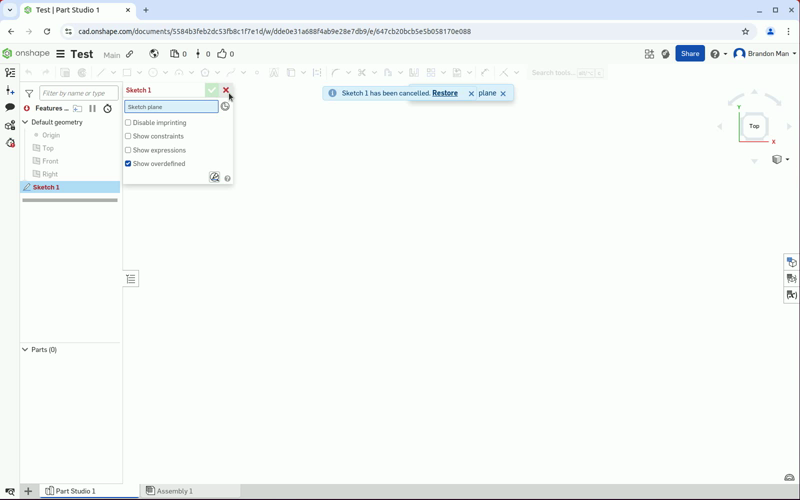
mouse_move(73, 150)
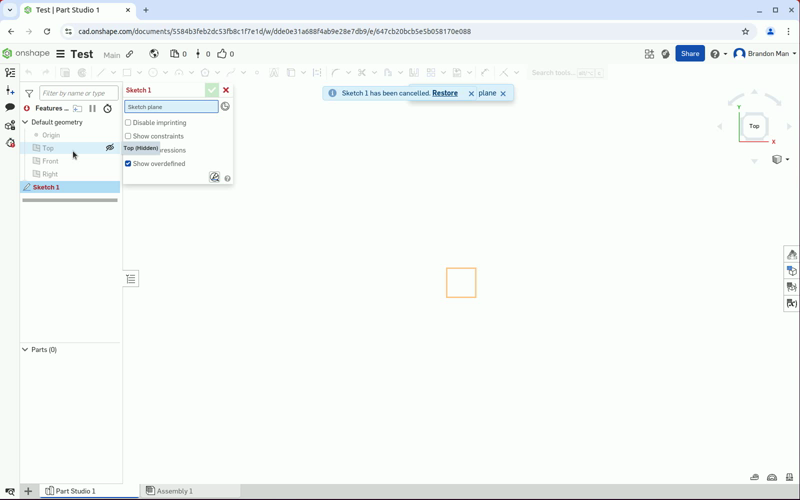
click(73, 150)
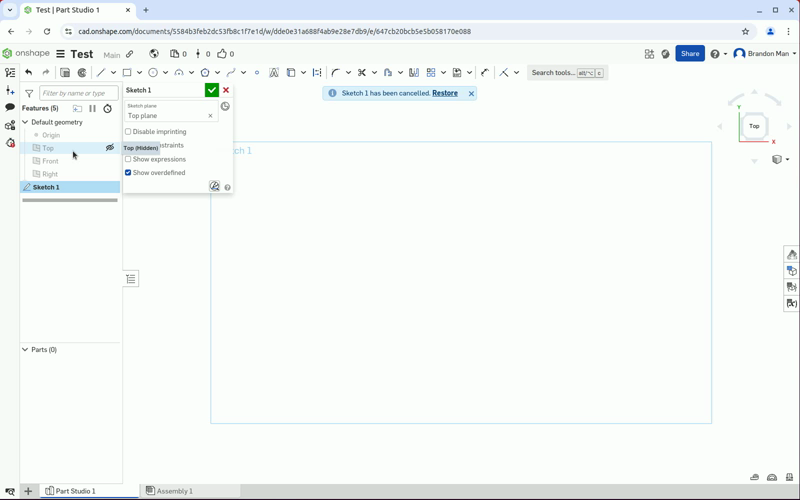
mouse_move(73, 352)
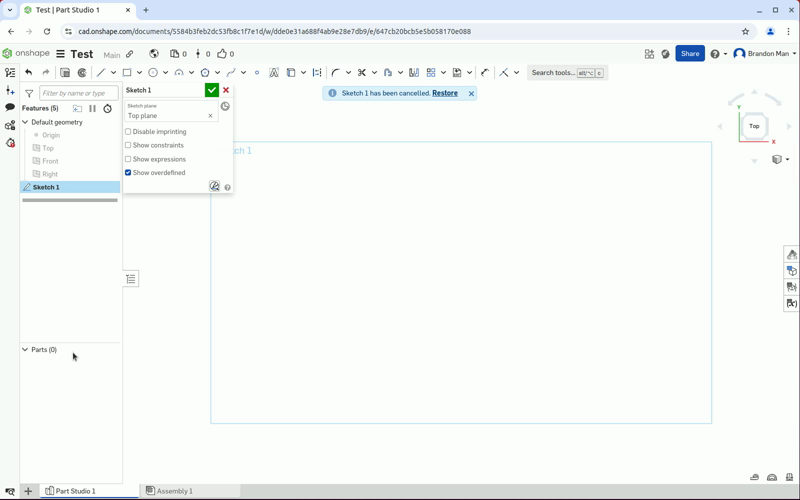
key(y)
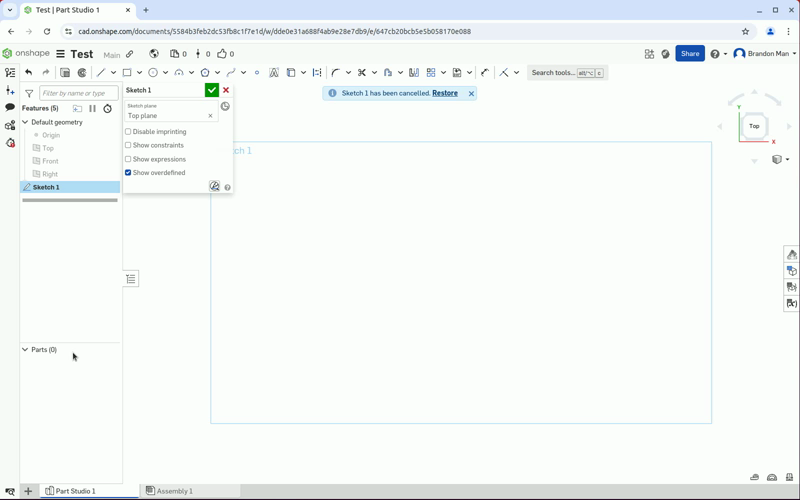
key(l)
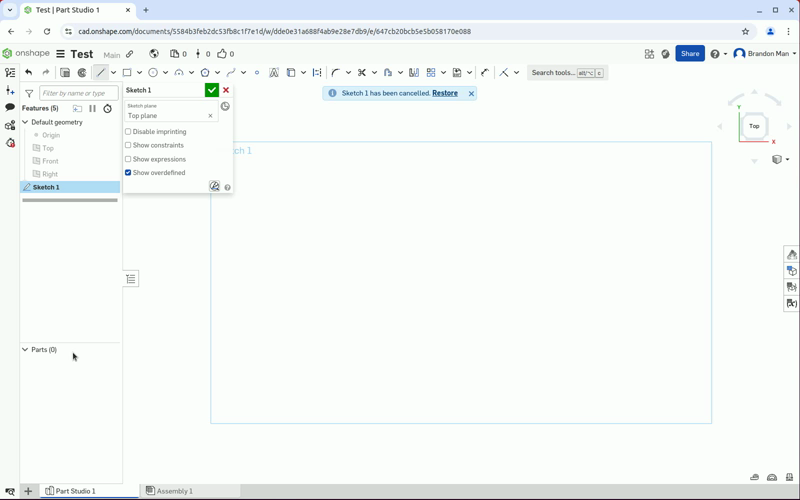
key_down(shift)
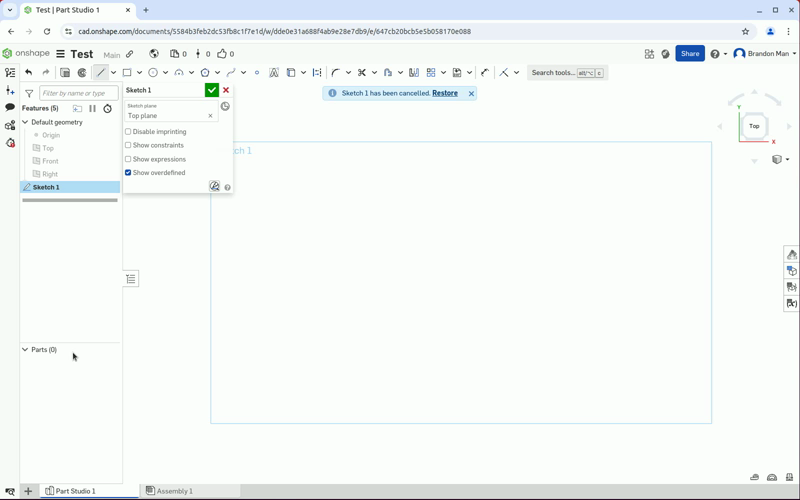
mouse_move(396, 307)
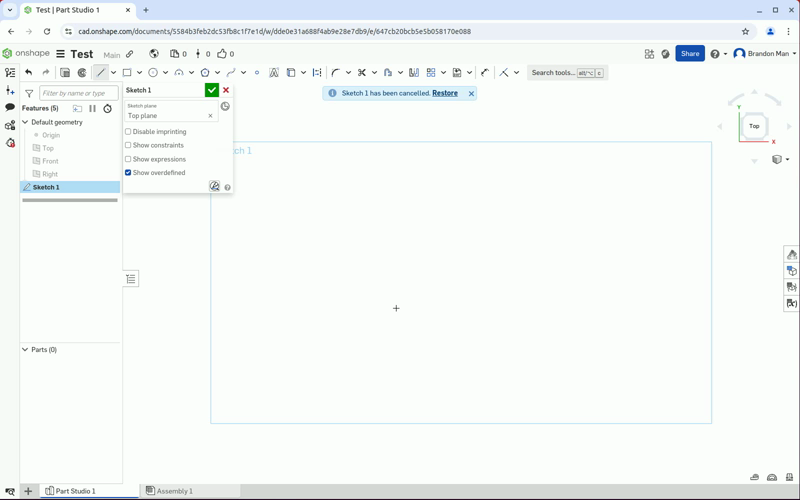
click(396, 307)
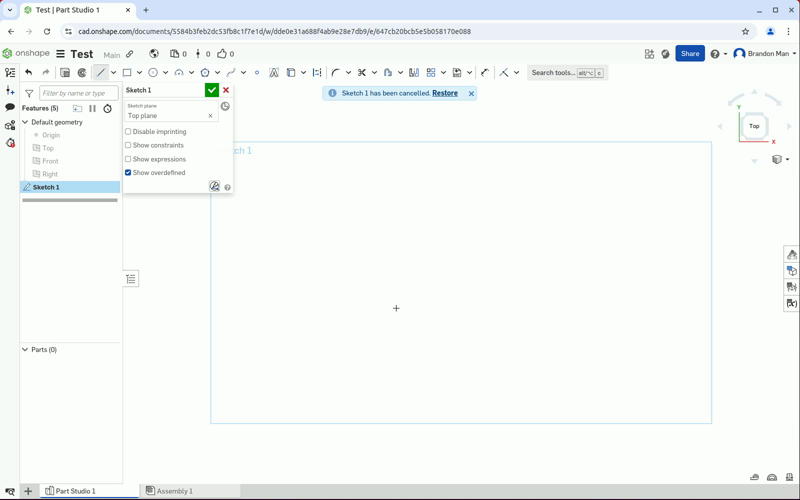
key_up(shift)
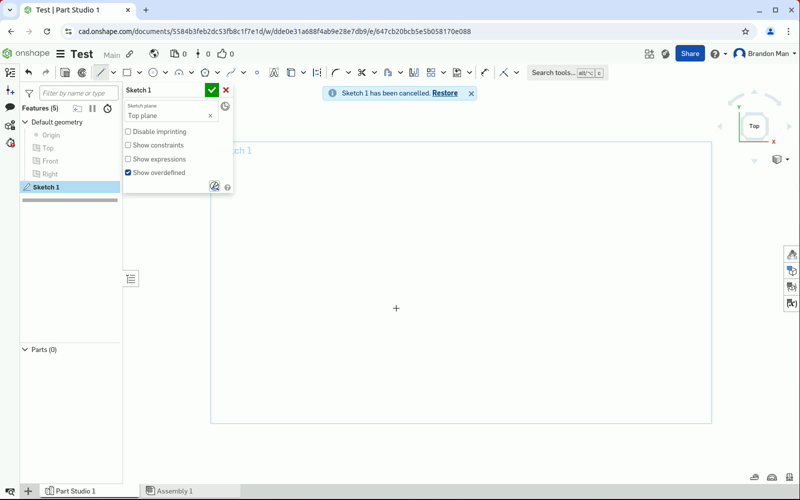
key_down(shift)
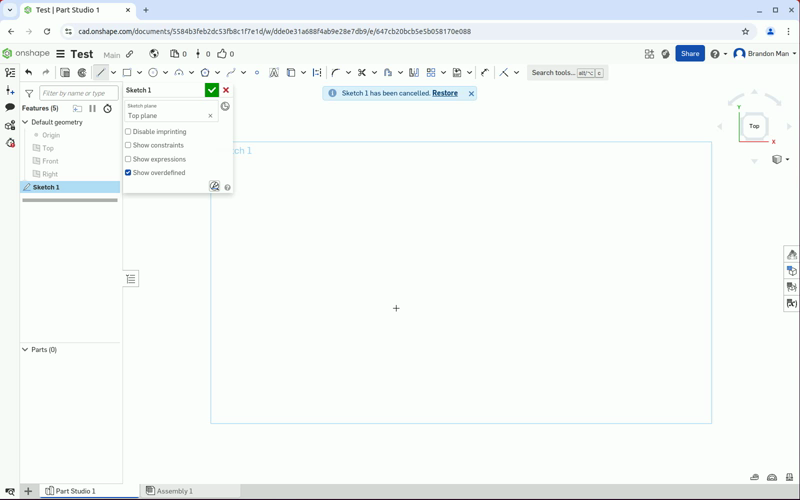
mouse_move(523, 307)
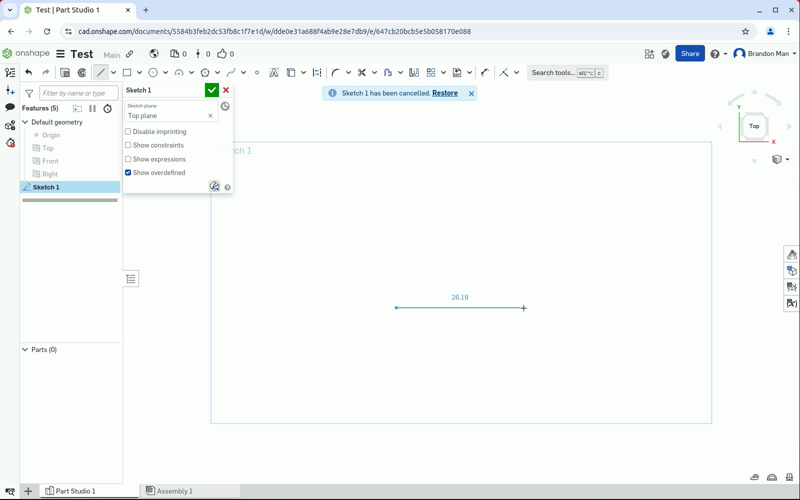
click(523, 307)
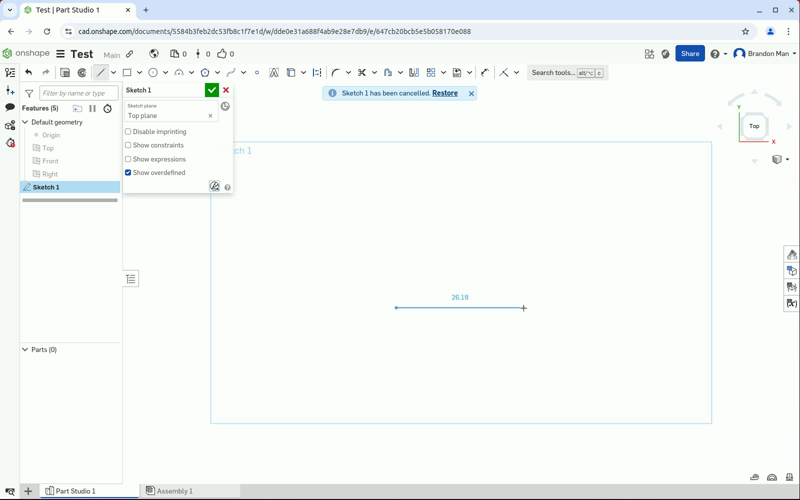
key_up(shift)
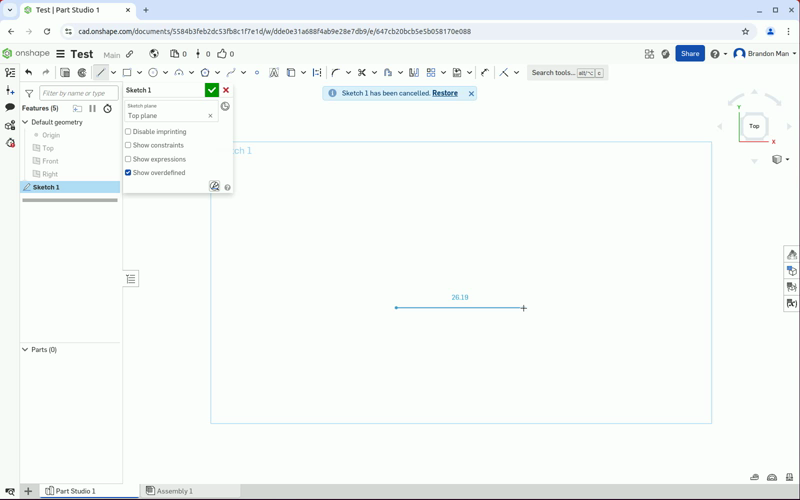
key_down(shift)
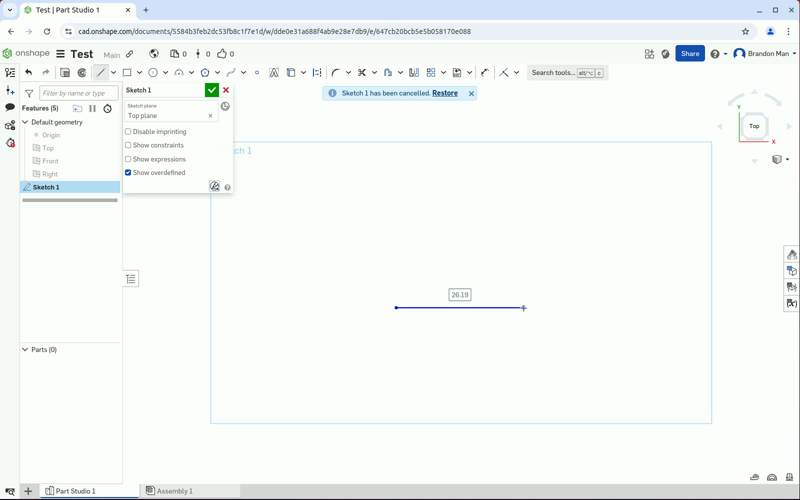
mouse_move(553, 307)
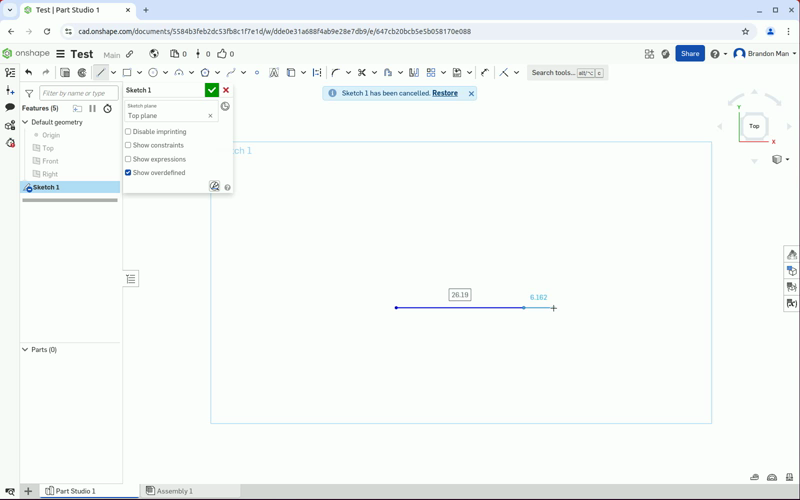
mouse_move(523, 259)
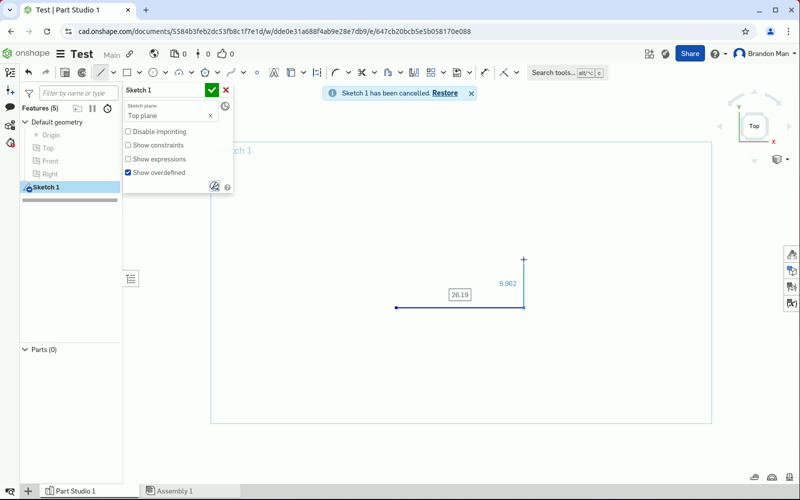
click(523, 259)
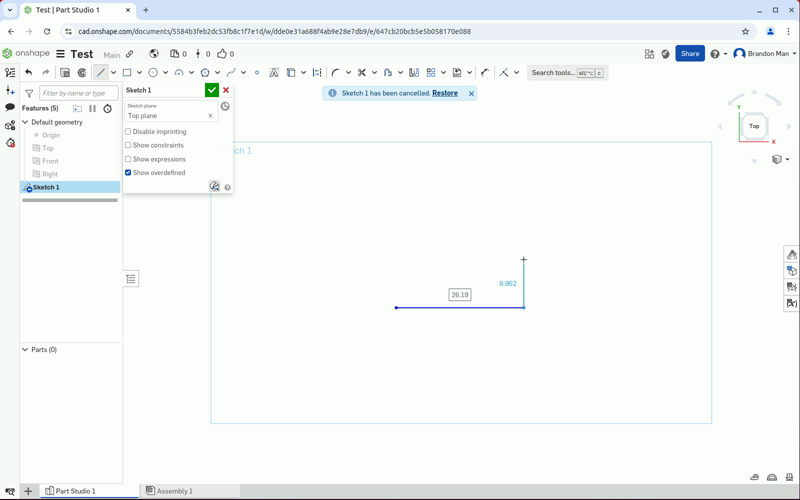
key_up(shift)
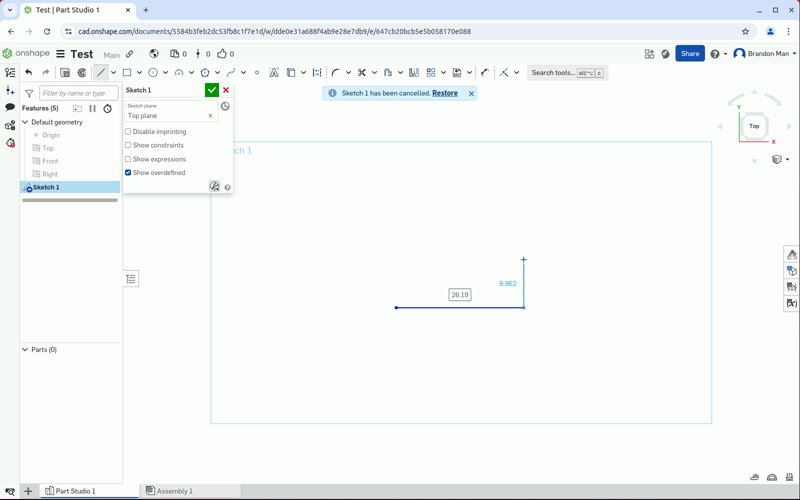
key_down(shift)
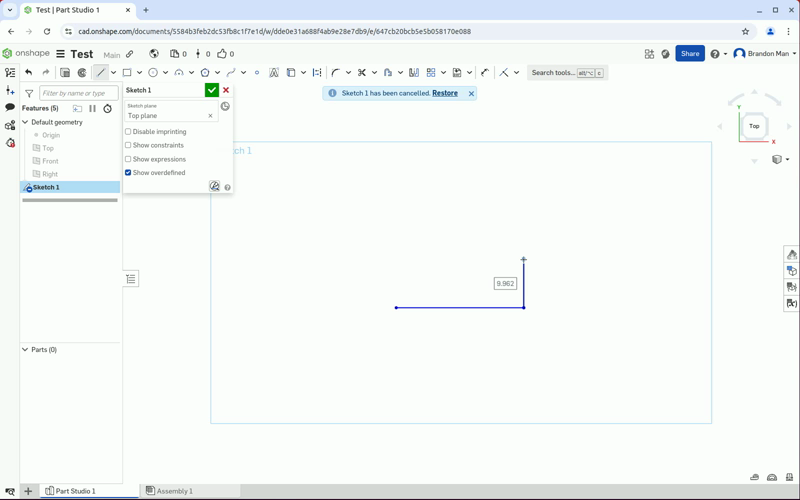
mouse_move(396, 259)
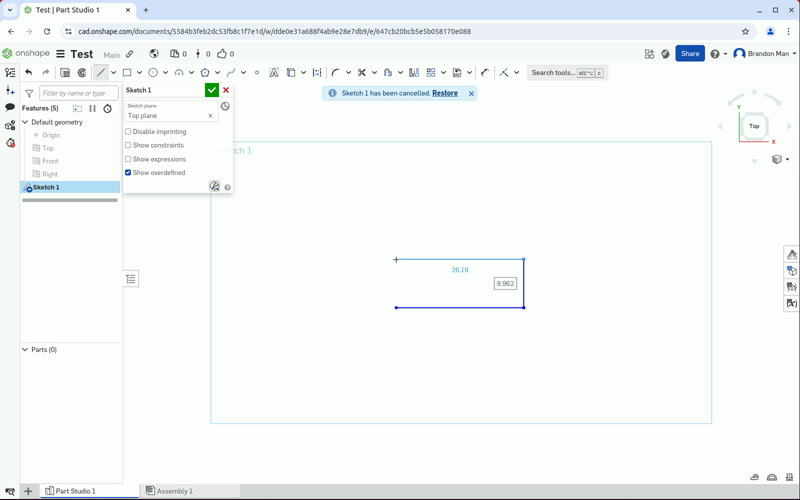
click(396, 259)
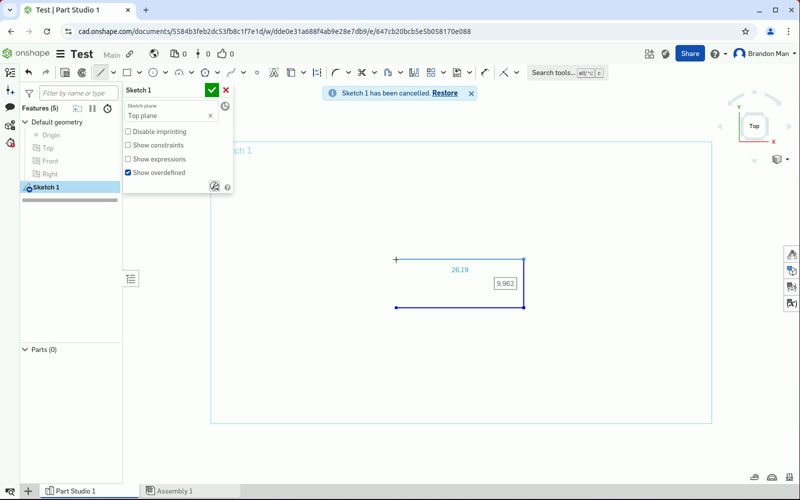
key_up(shift)
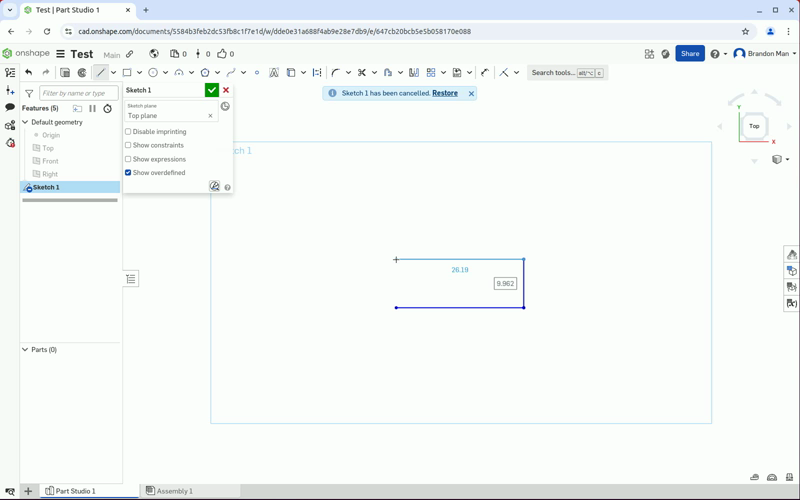
mouse_move(426, 259)
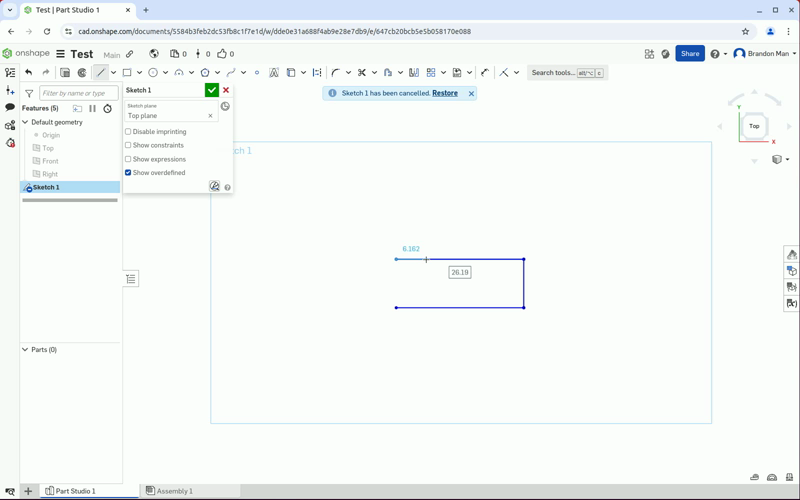
key_down(shift)
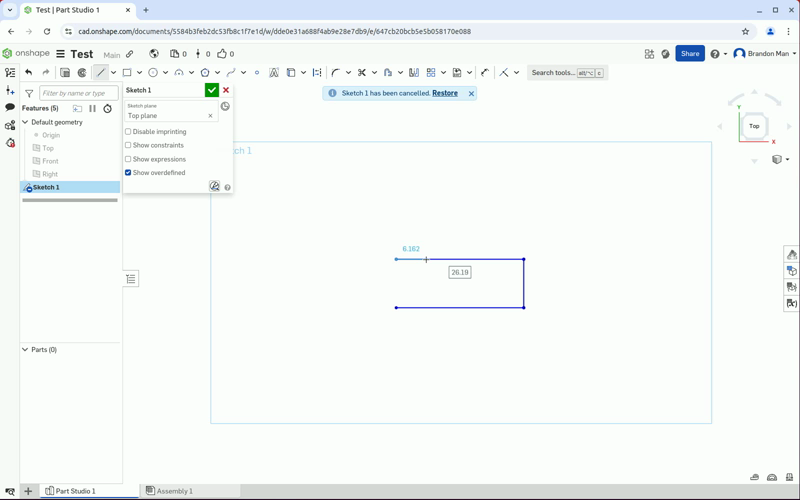
mouse_move(396, 307)
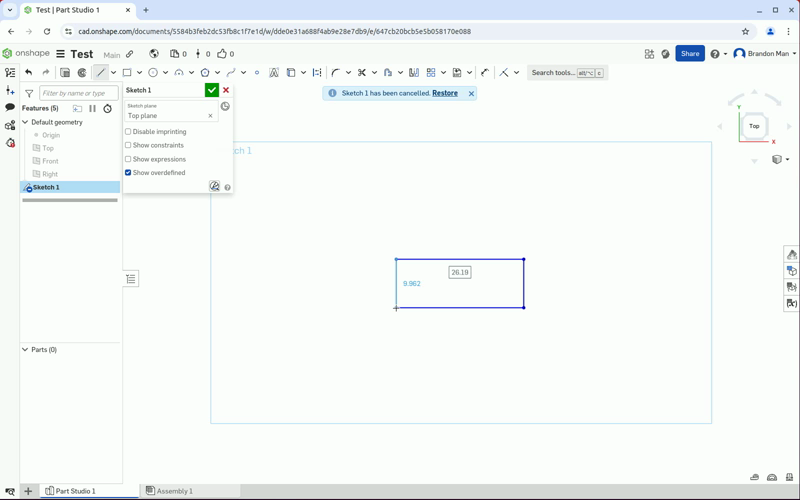
key_up(shift)
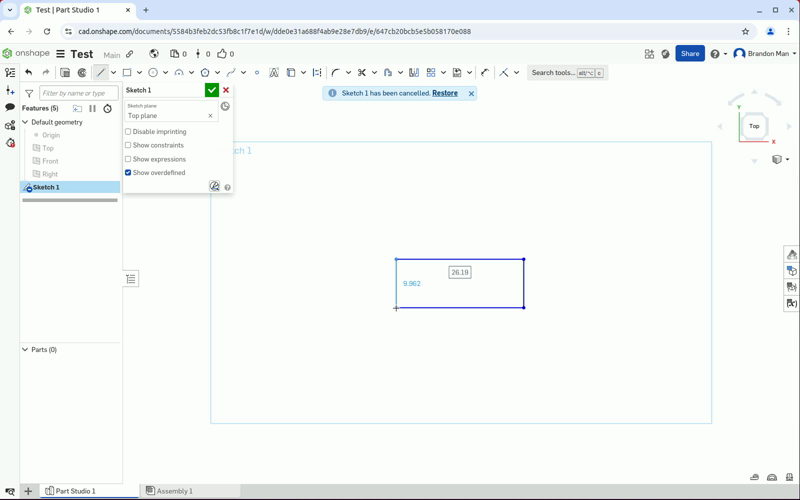
click(396, 307)
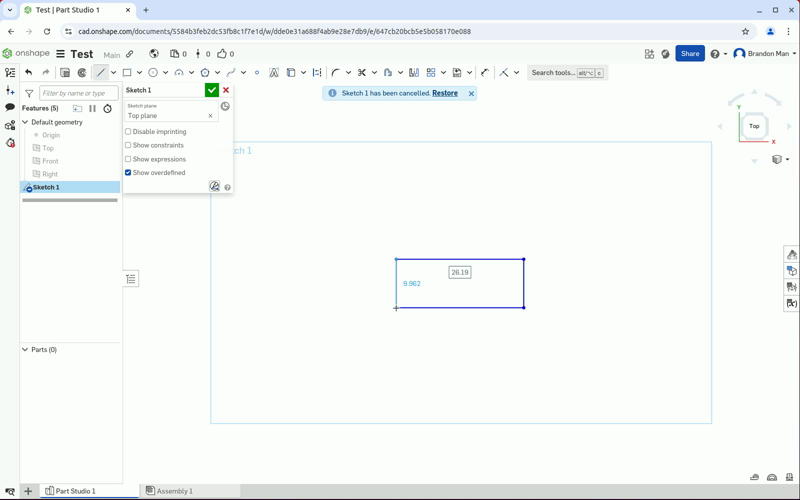
key(esc)
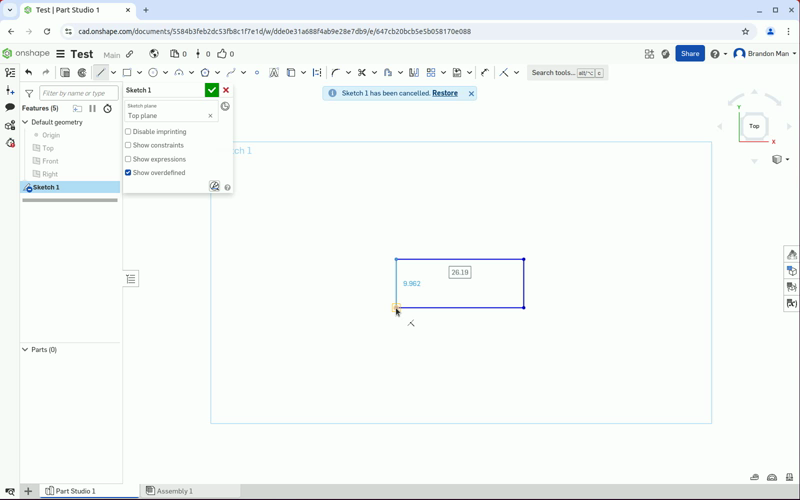
mouse_move(406, 289)
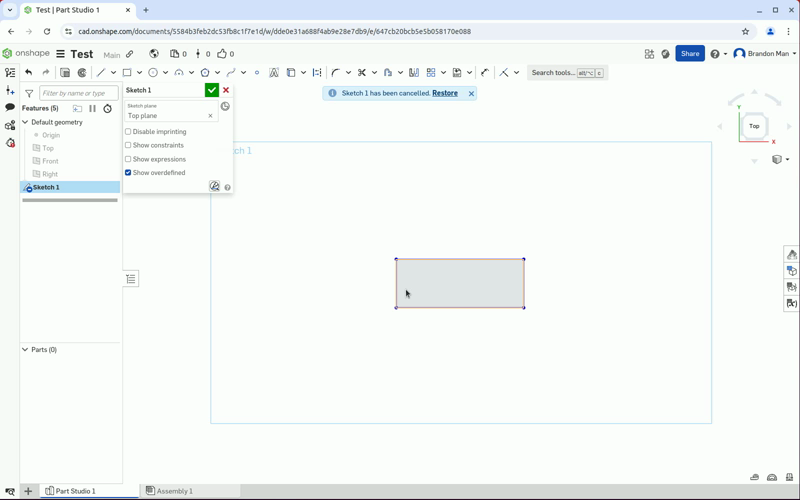
click(406, 289)
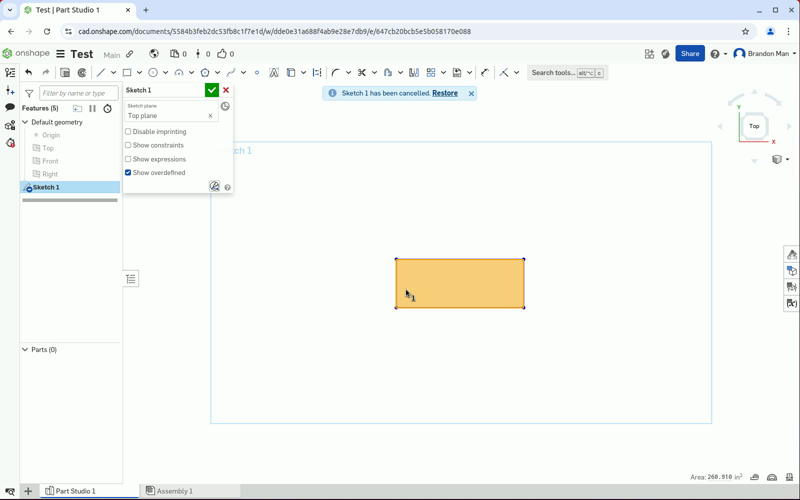
mouse_move(73, 352)
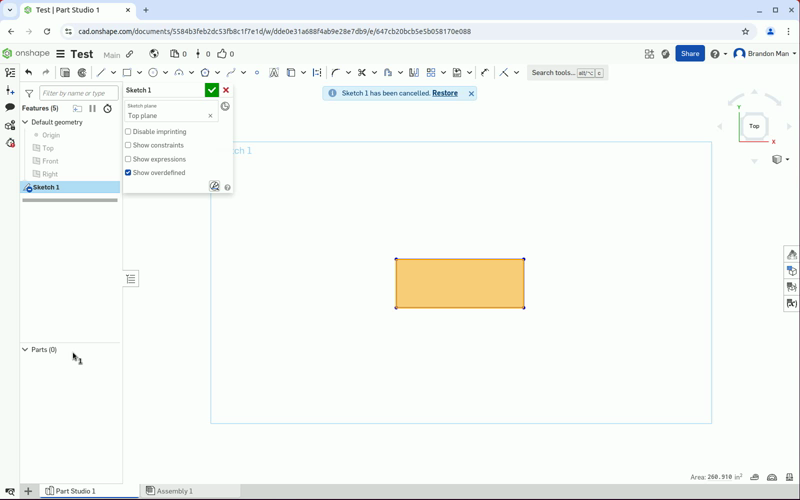
key(shift+y)
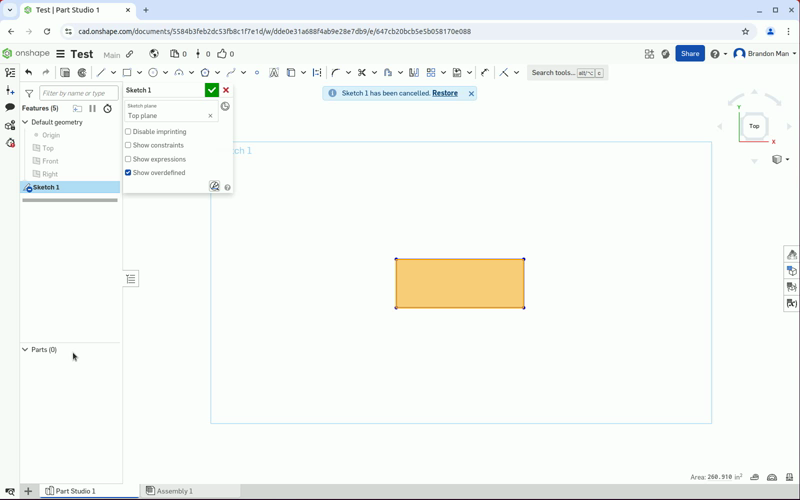
key(shift+e)
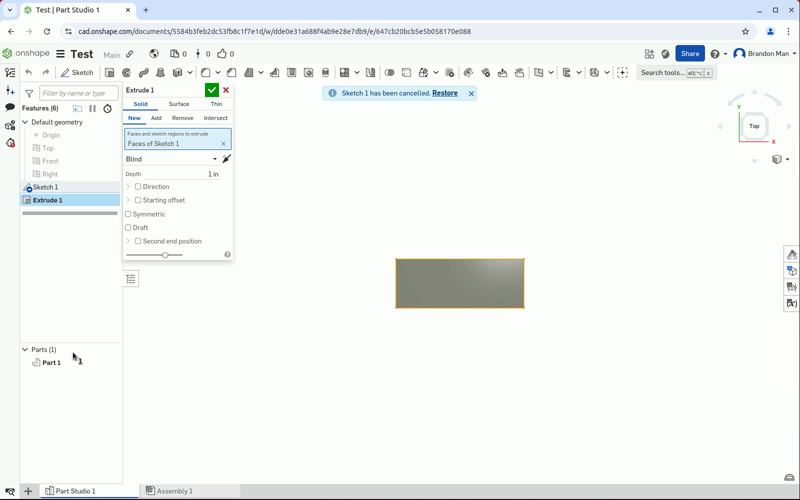
mouse_move(143, 106)
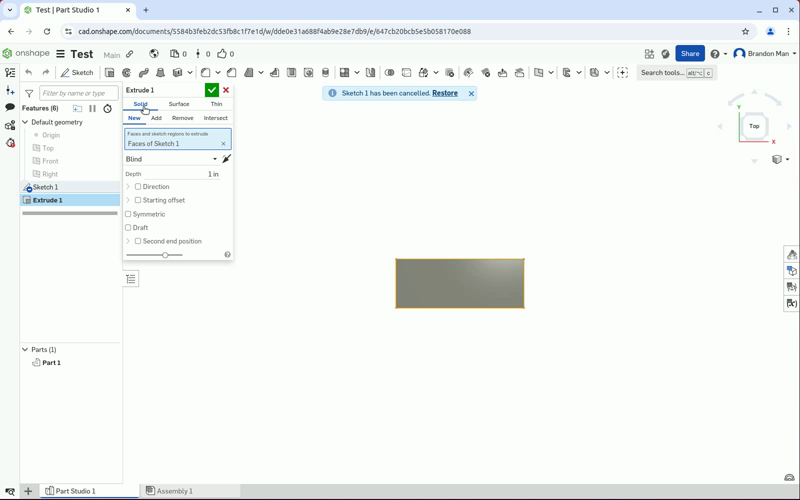
click(143, 106)
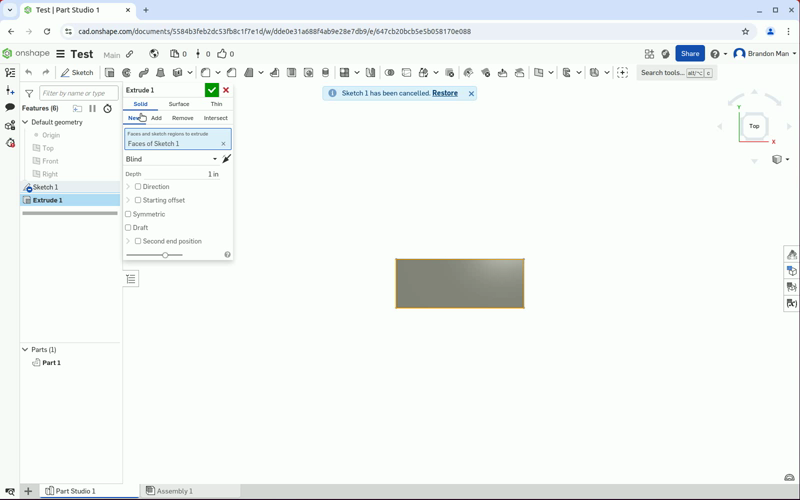
mouse_move(137, 120)
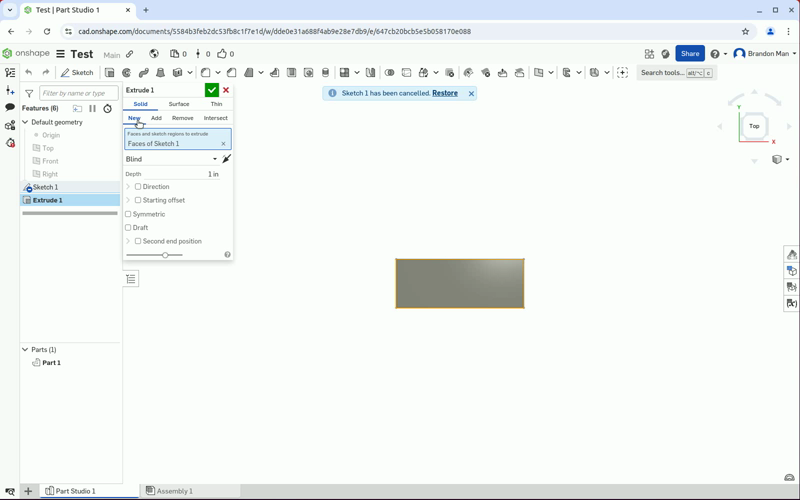
click(137, 120)
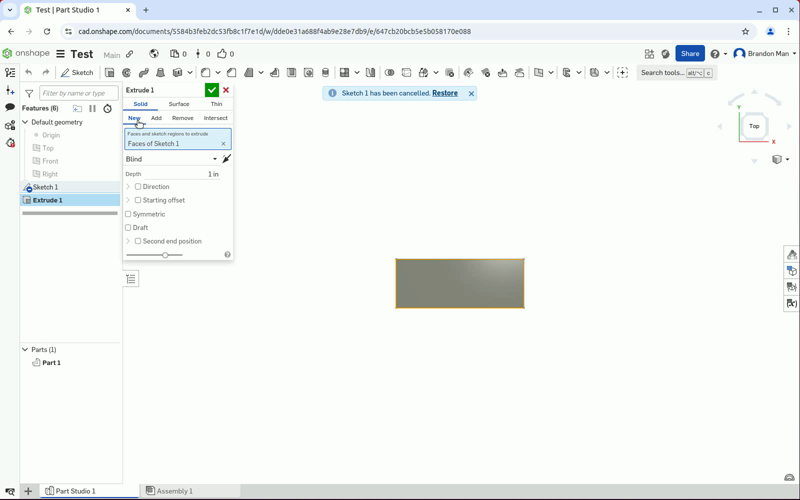
key(tab, 4)
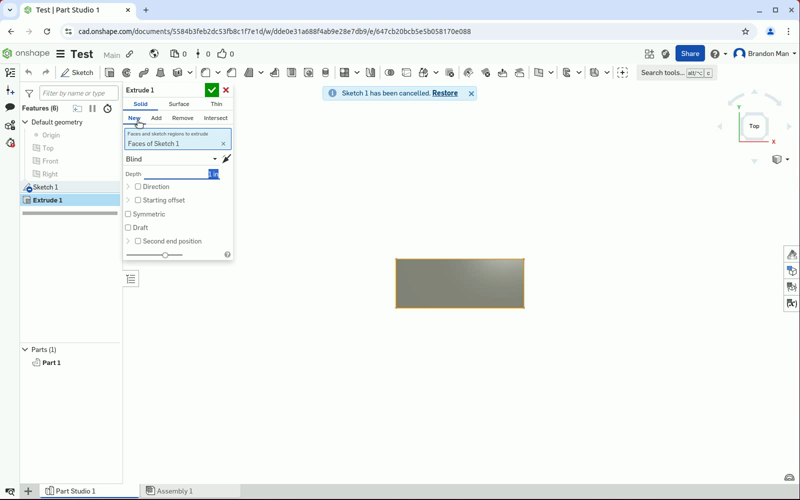
text(-0.241)
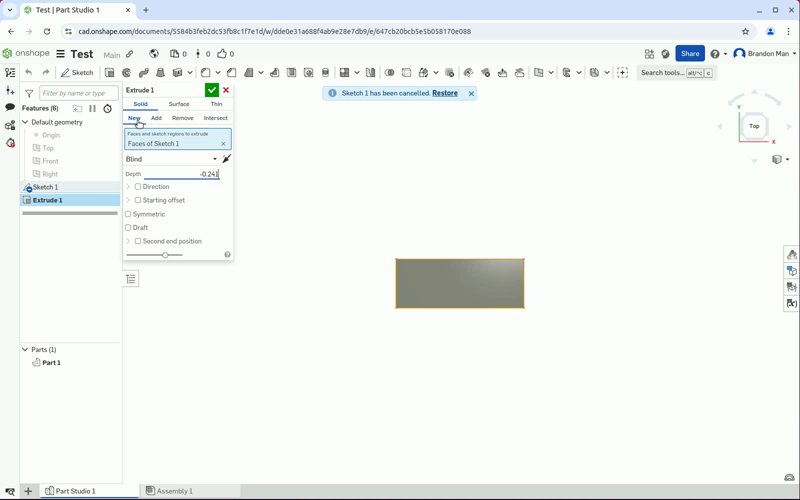
key(enter)
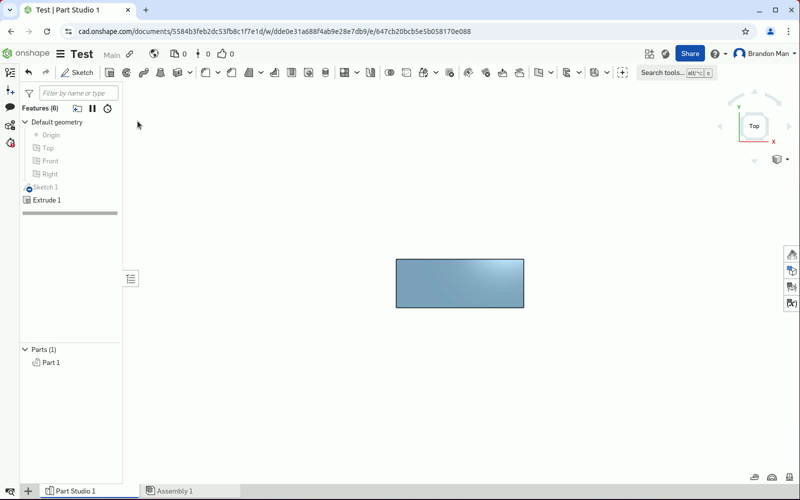
key(shift+h)
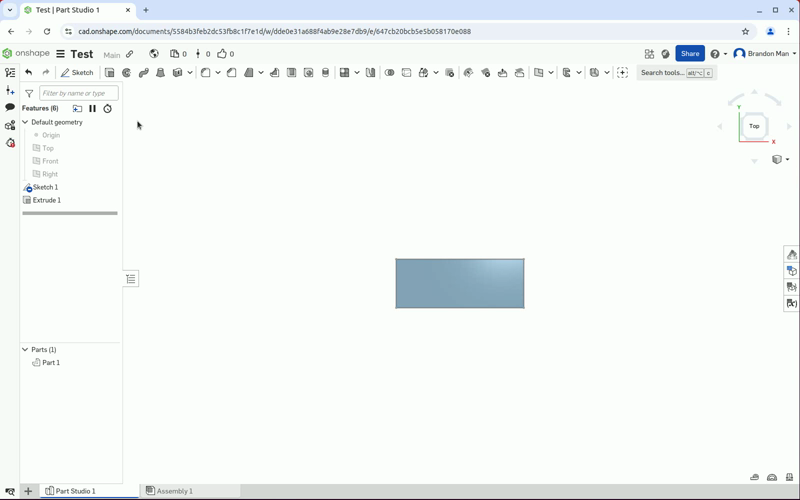
key(shift+h)
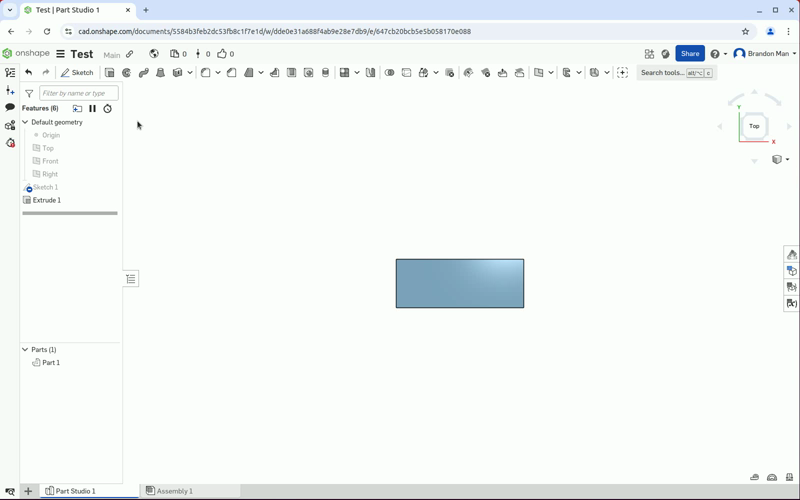
mouse_move(73, 189)
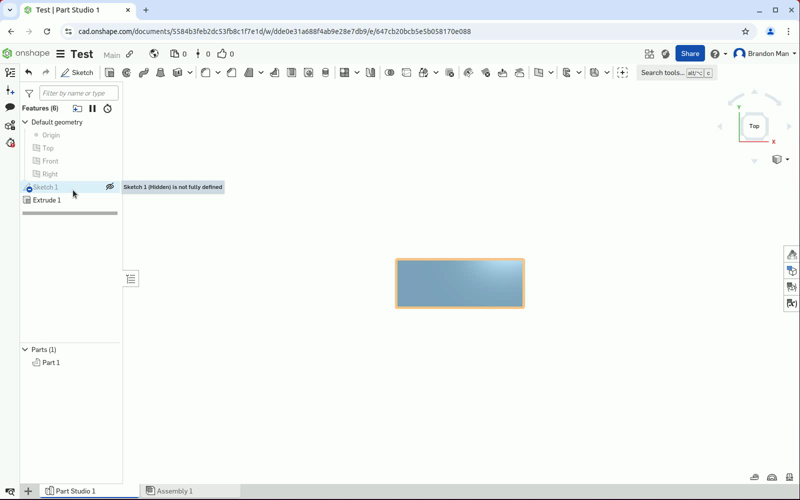
click(73, 189)
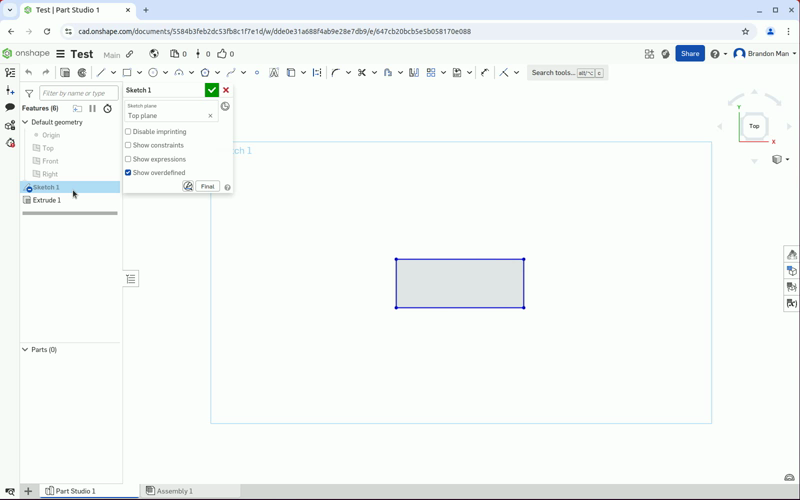
mouse_move(229, 92)
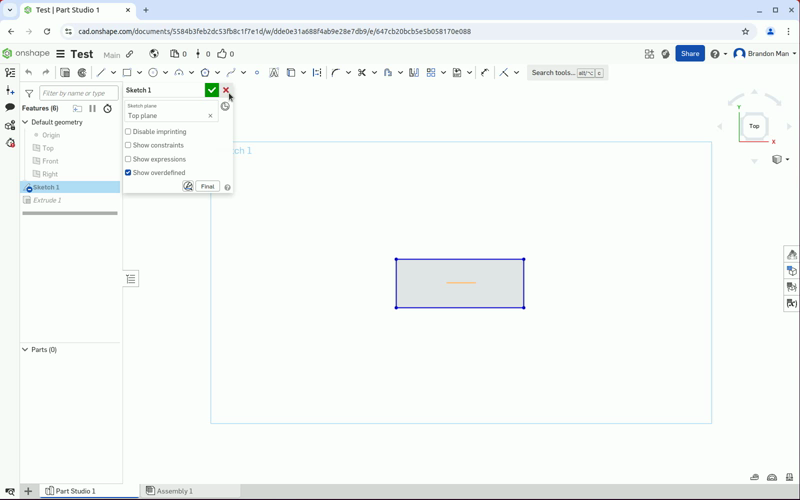
click(229, 92)
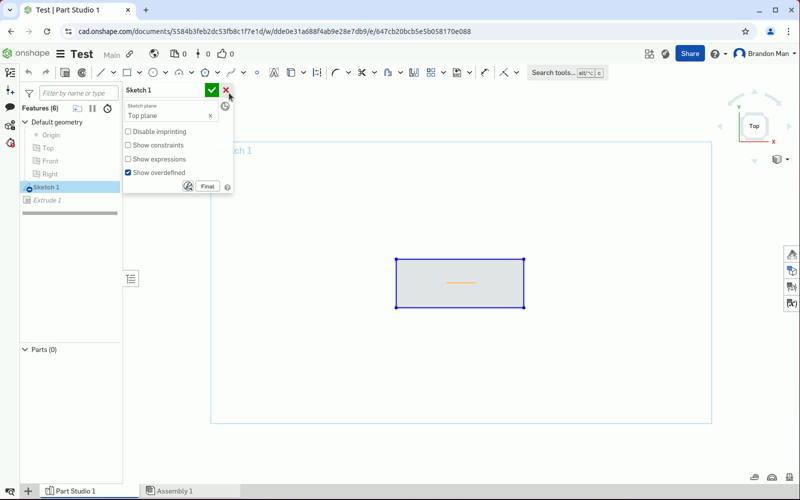
key(shift+s)
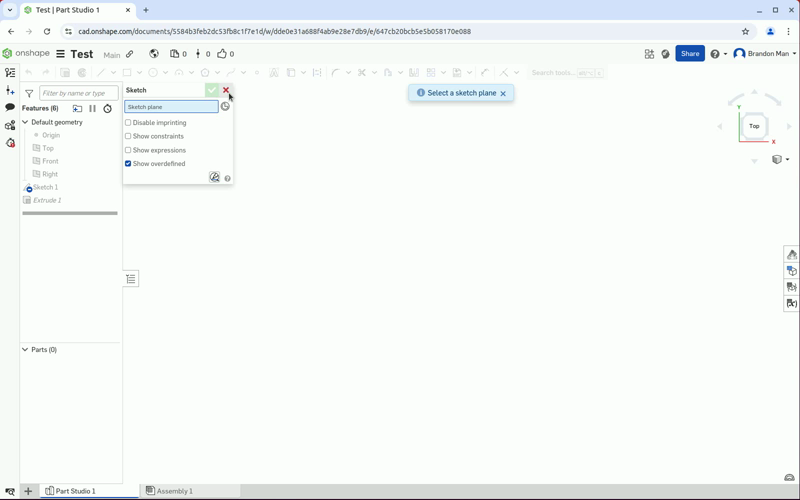
mouse_move(73, 150)
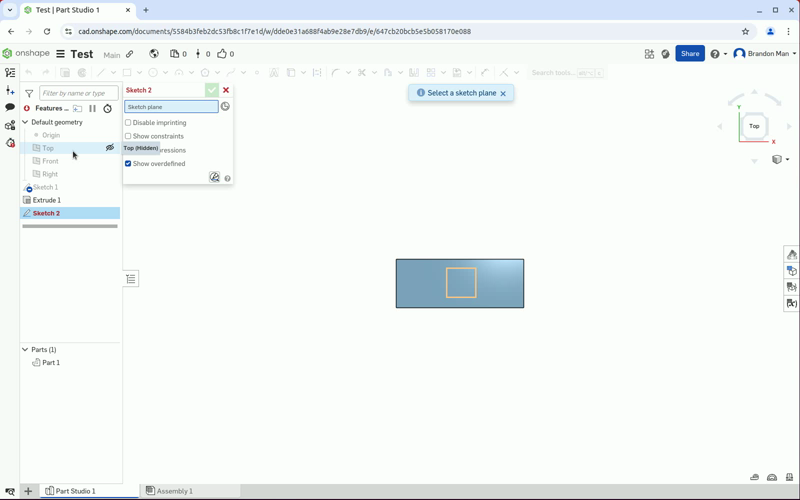
click(73, 150)
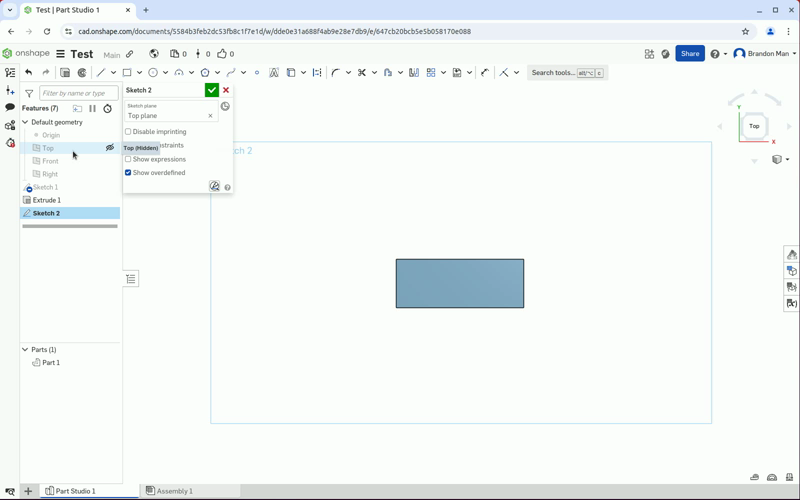
mouse_move(73, 352)
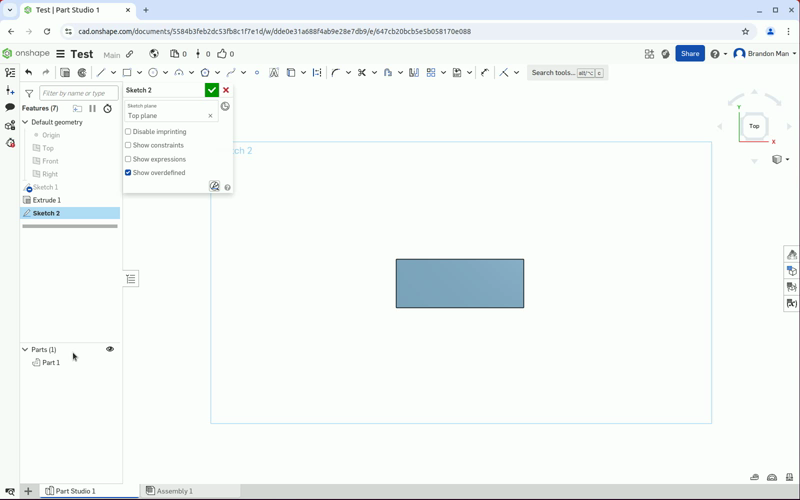
key(y)
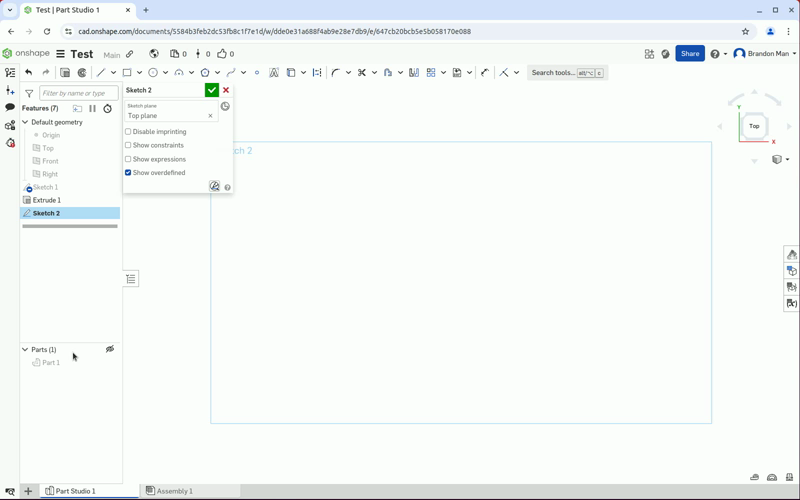
key(l)
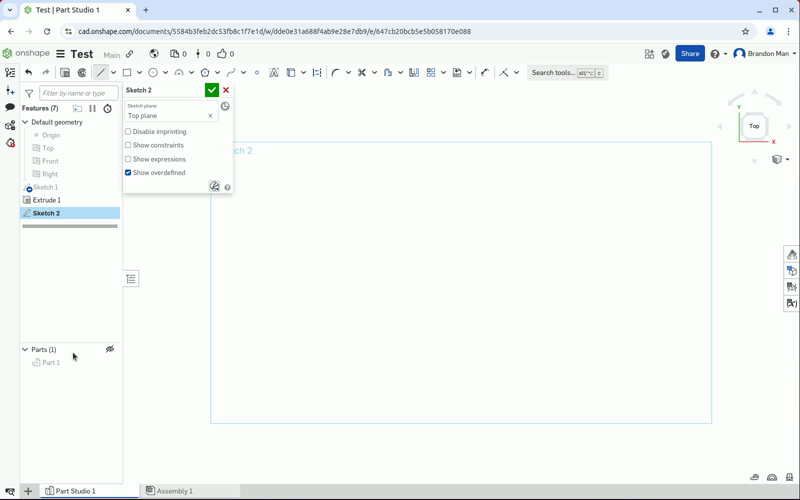
key_down(shift)
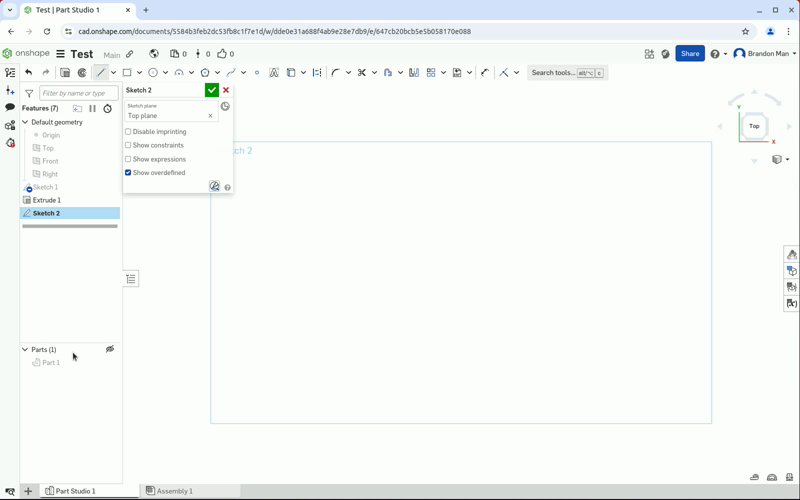
mouse_move(396, 257)
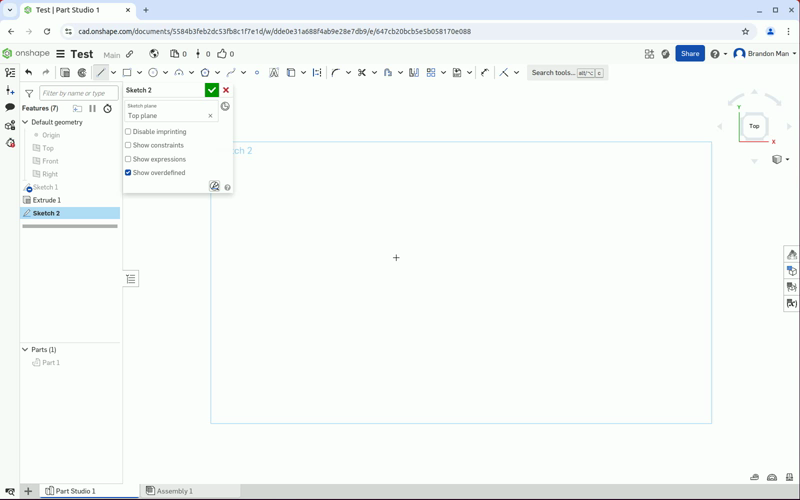
click(396, 257)
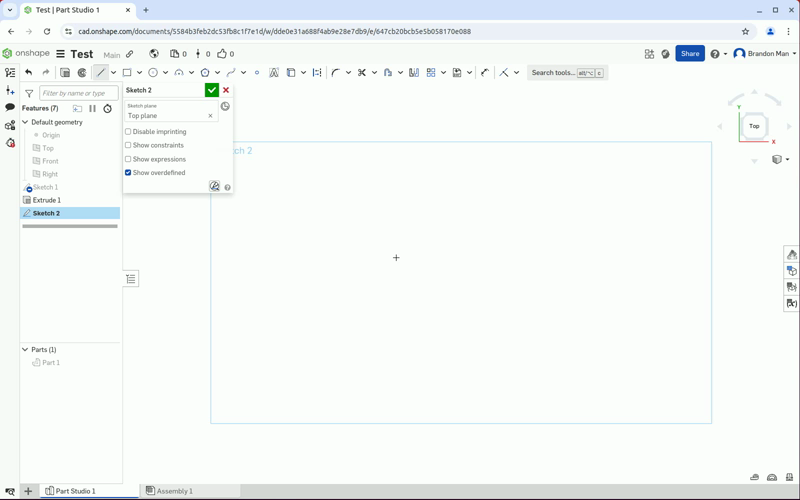
key_up(shift)
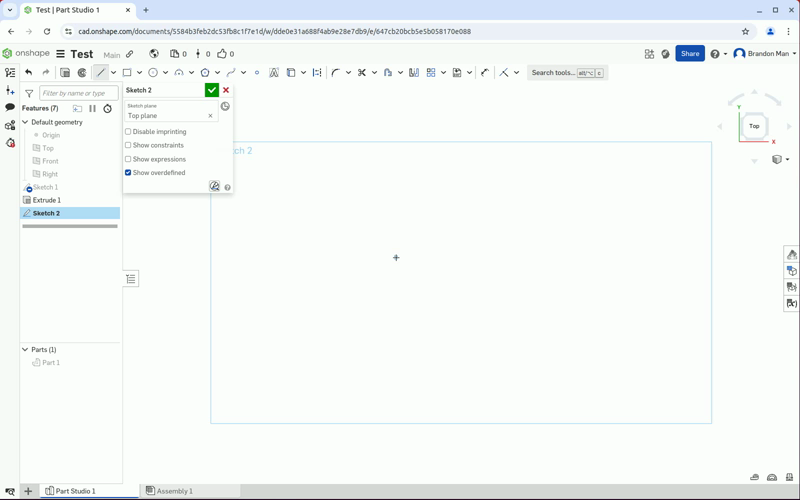
key_down(shift)
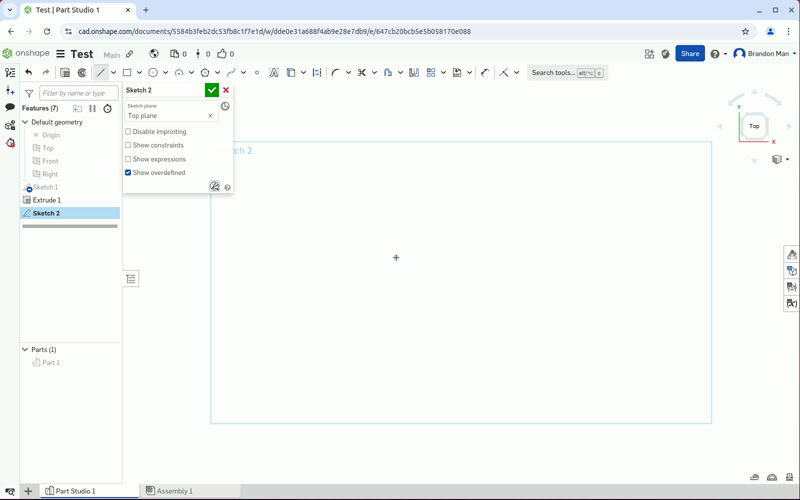
mouse_move(572, 257)
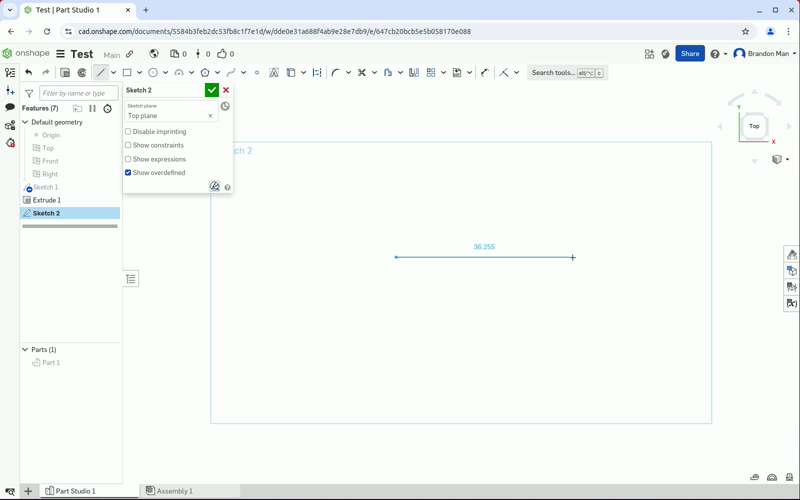
click(572, 257)
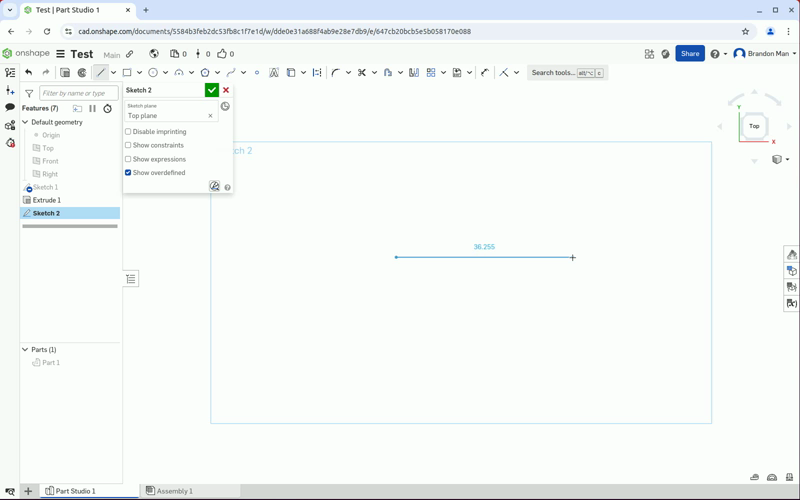
key_up(shift)
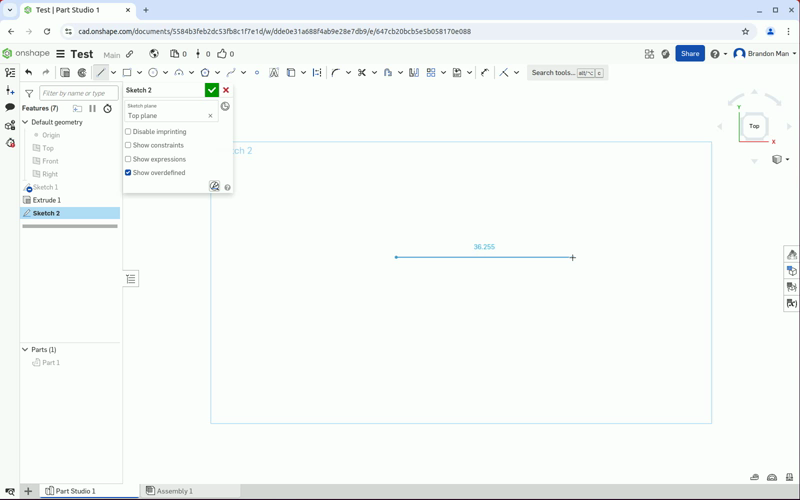
key_down(shift)
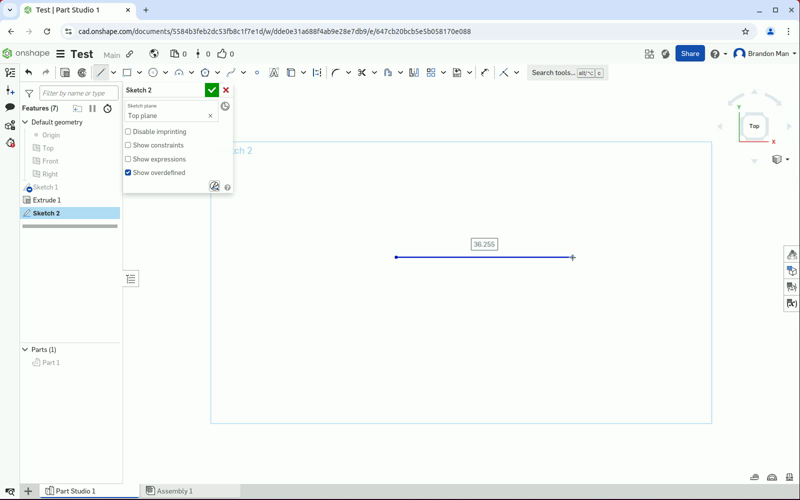
mouse_move(589, 257)
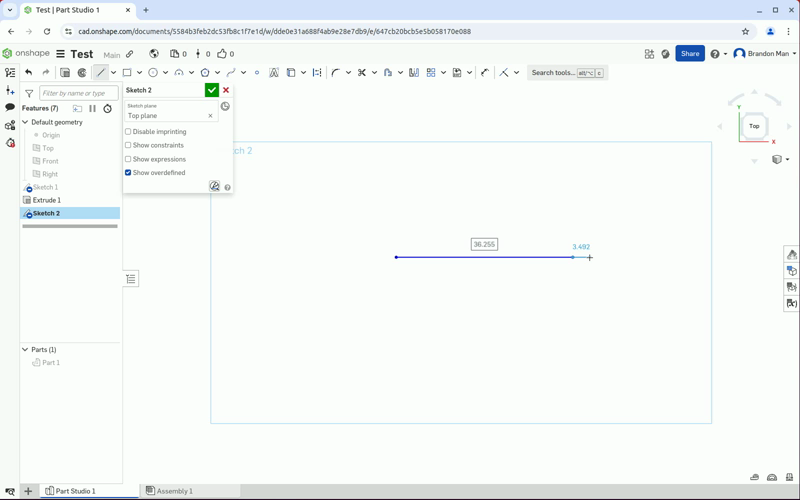
mouse_move(572, 210)
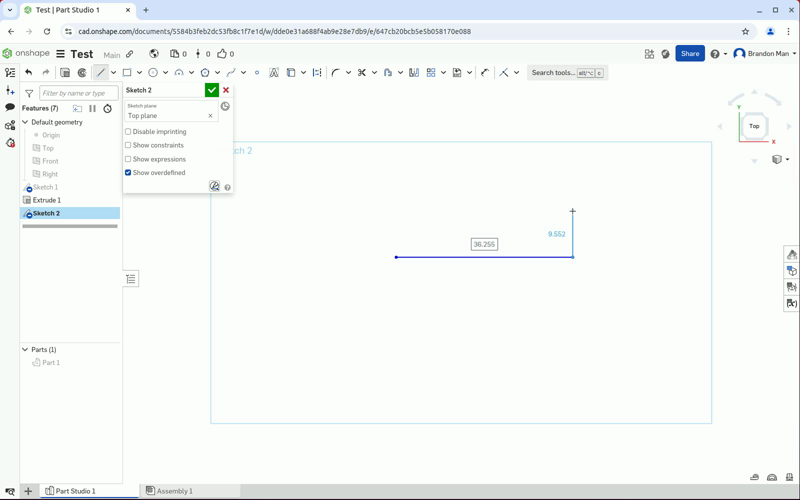
click(572, 210)
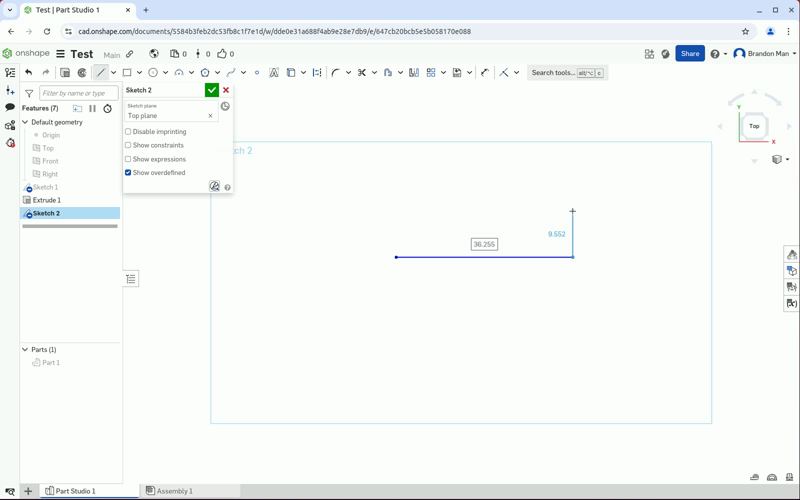
key_up(shift)
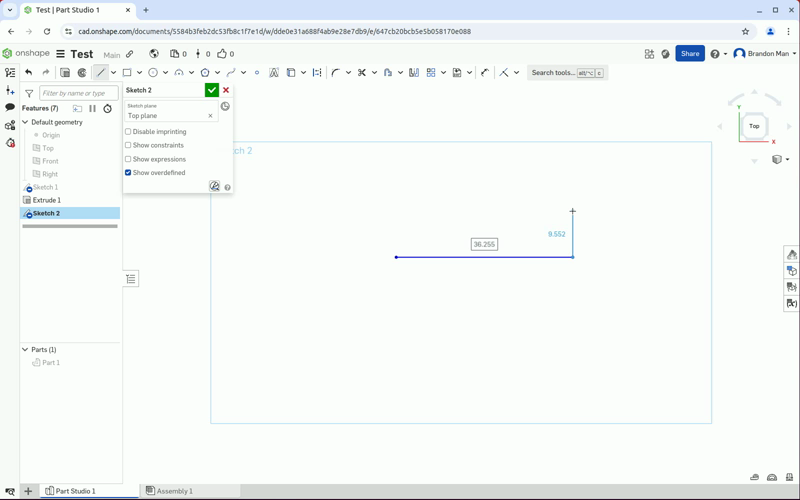
key_down(shift)
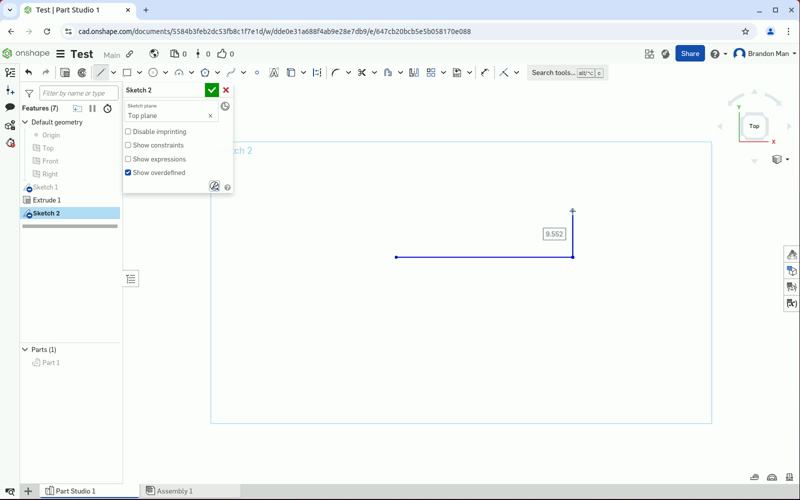
mouse_move(396, 210)
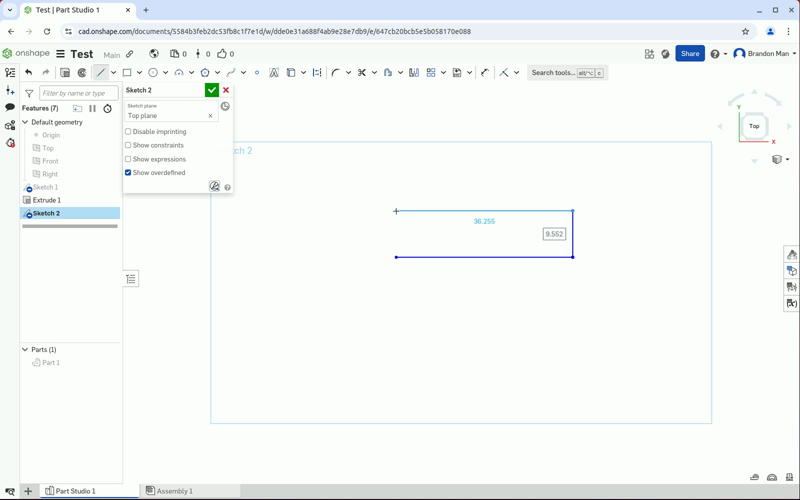
click(396, 210)
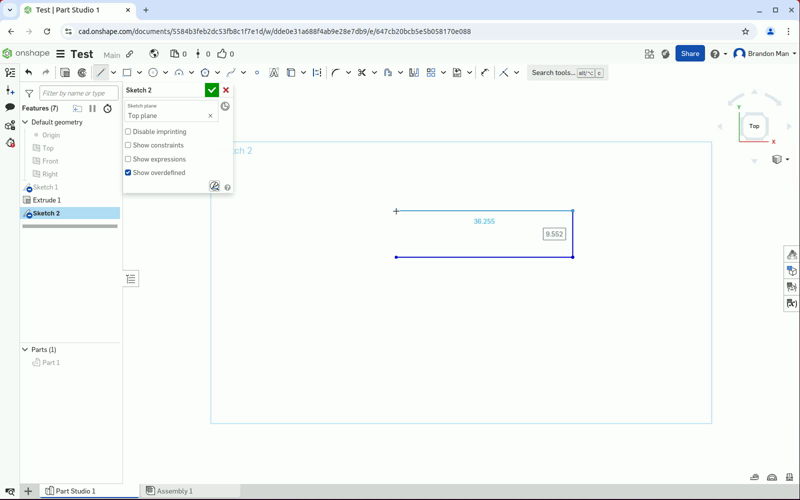
key_up(shift)
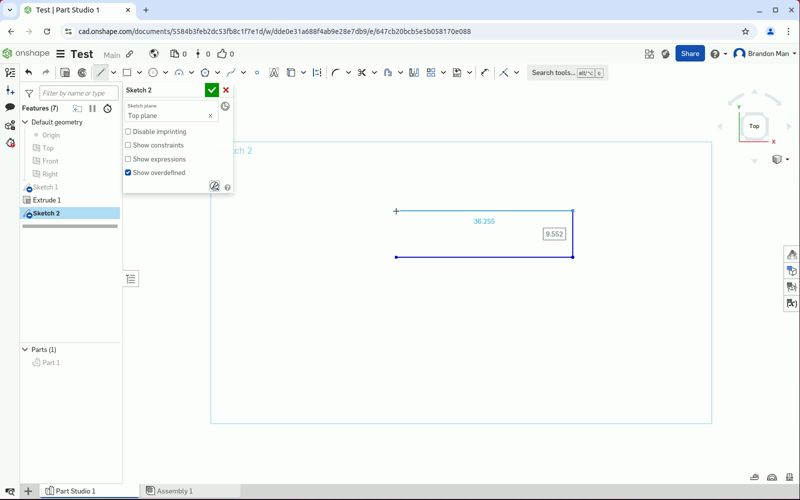
mouse_move(426, 210)
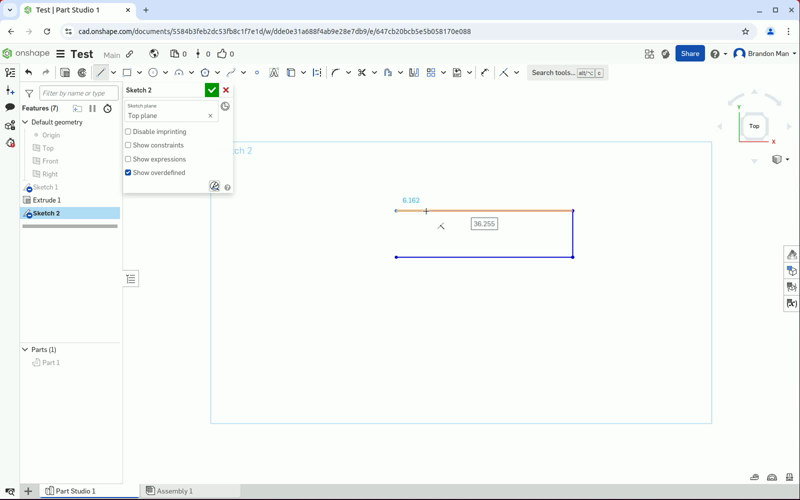
key_down(shift)
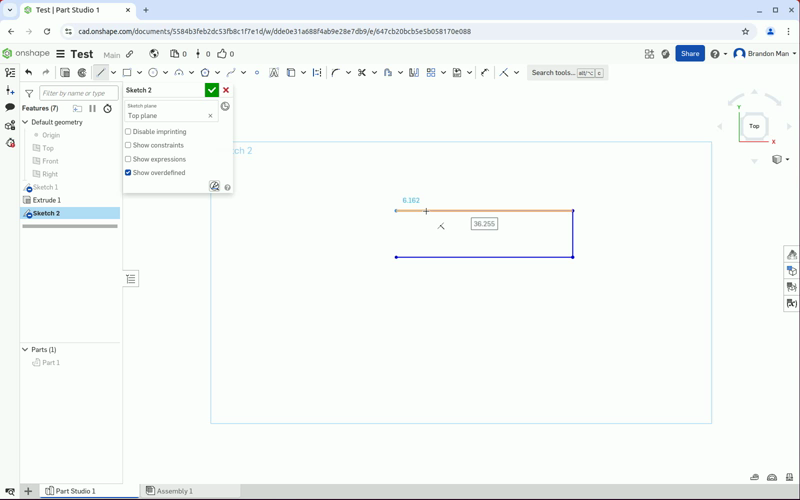
mouse_move(396, 257)
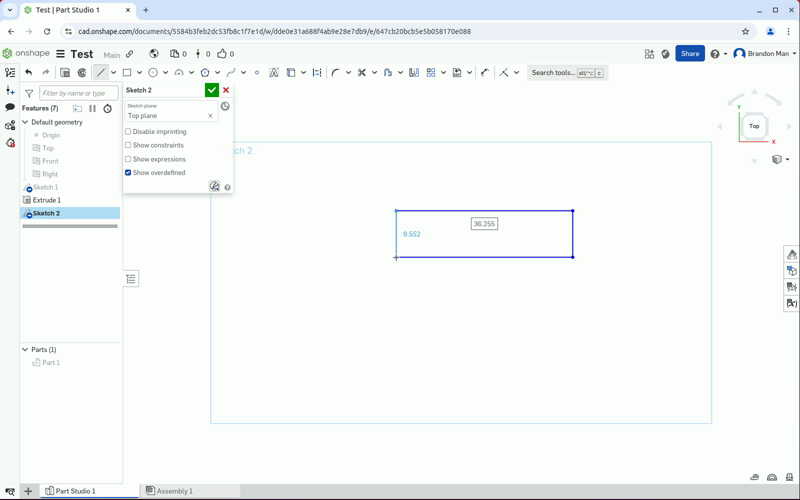
key_up(shift)
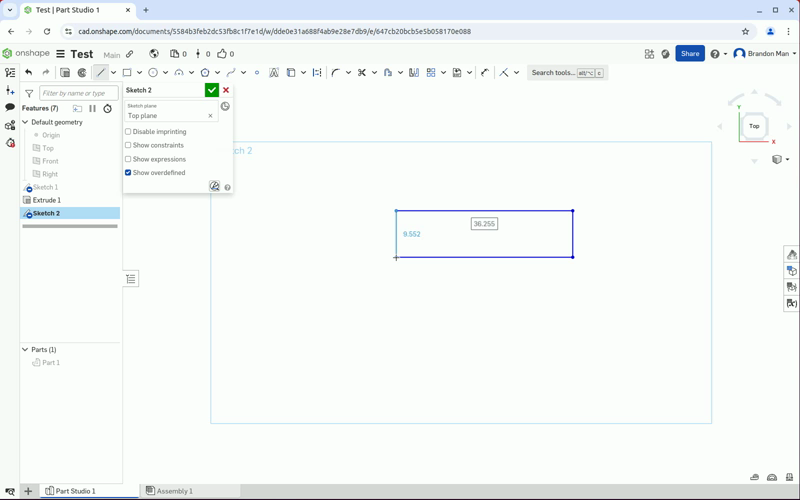
click(396, 257)
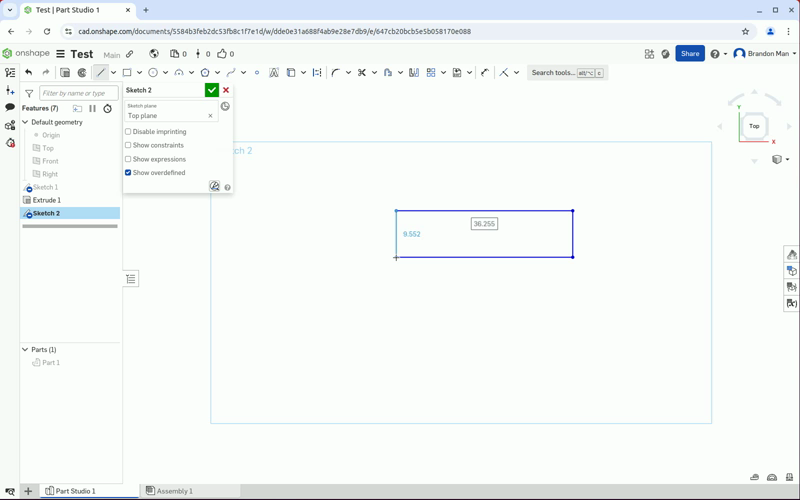
key(esc)
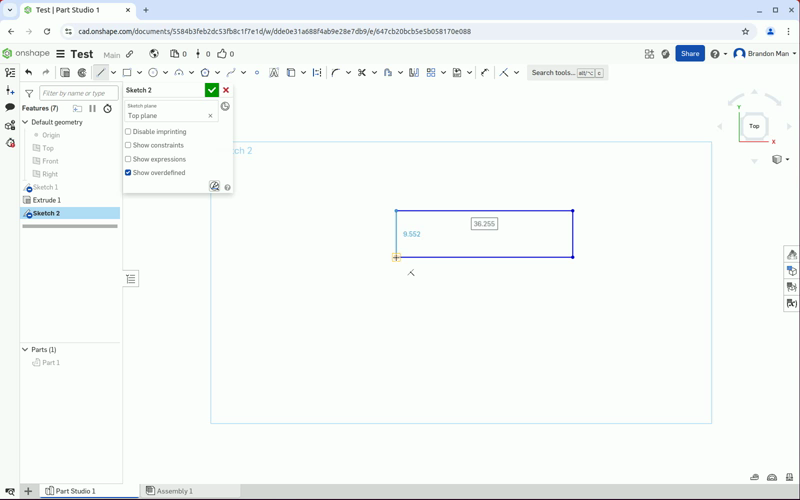
mouse_move(427, 225)
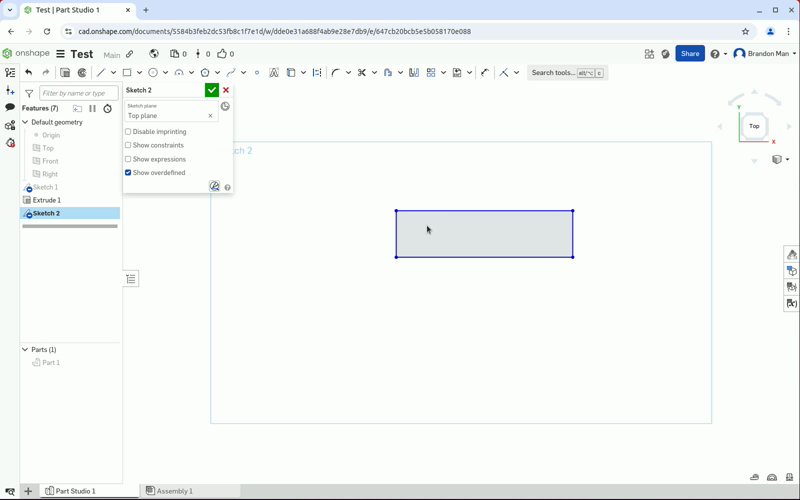
click(427, 225)
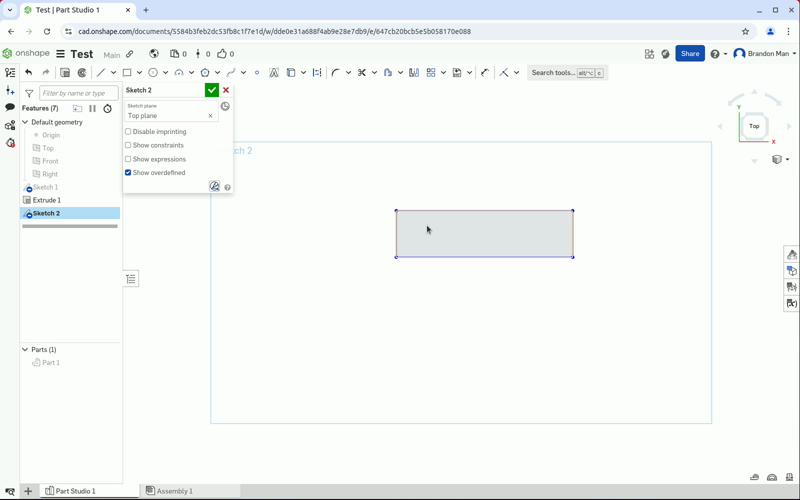
mouse_move(73, 352)
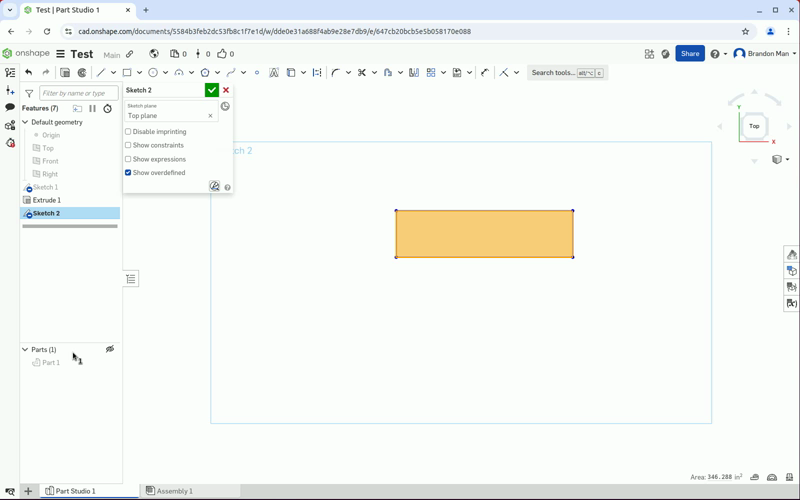
key(shift+y)
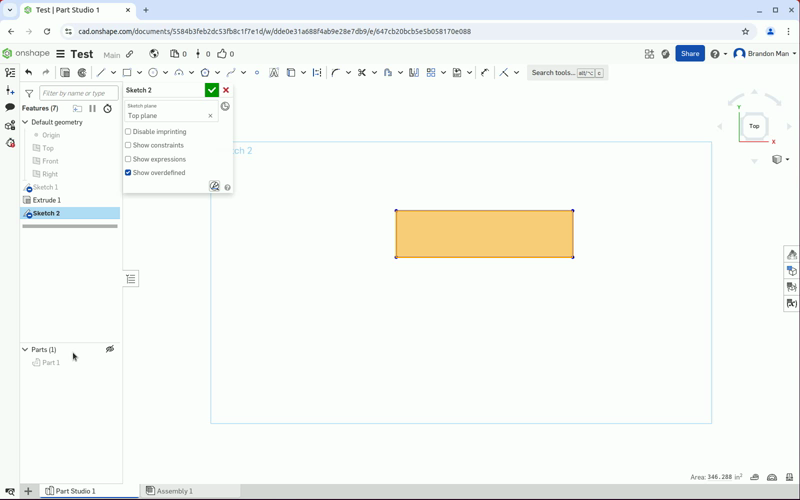
key(shift+e)
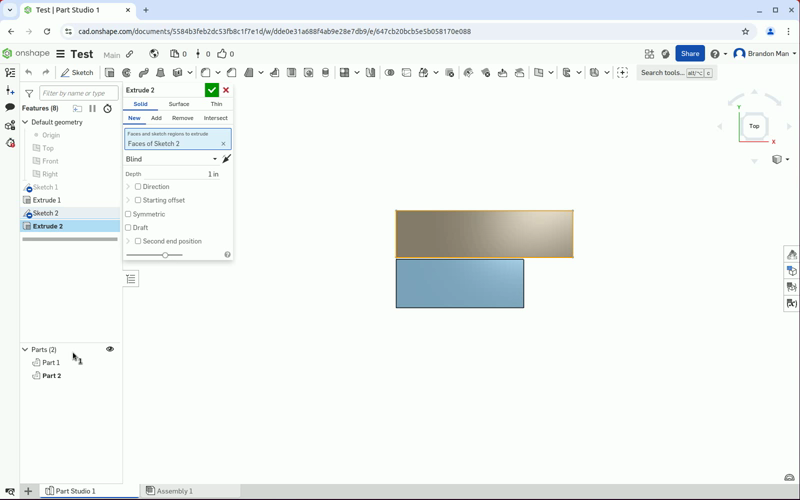
mouse_move(143, 106)
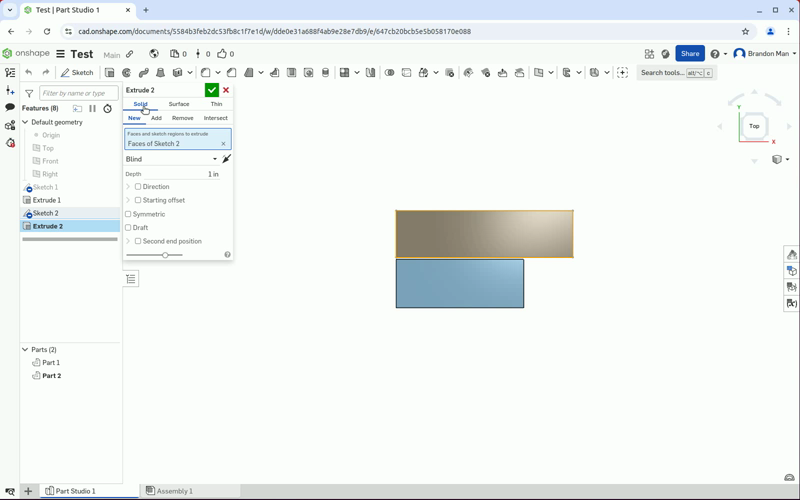
click(143, 106)
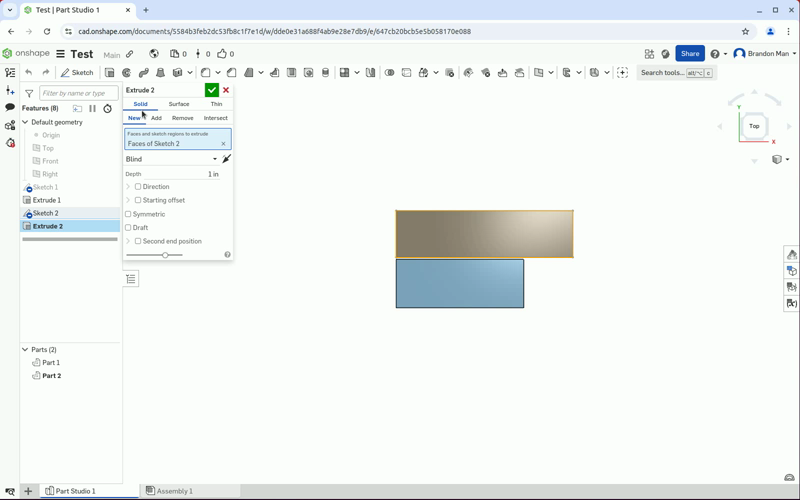
mouse_move(137, 120)
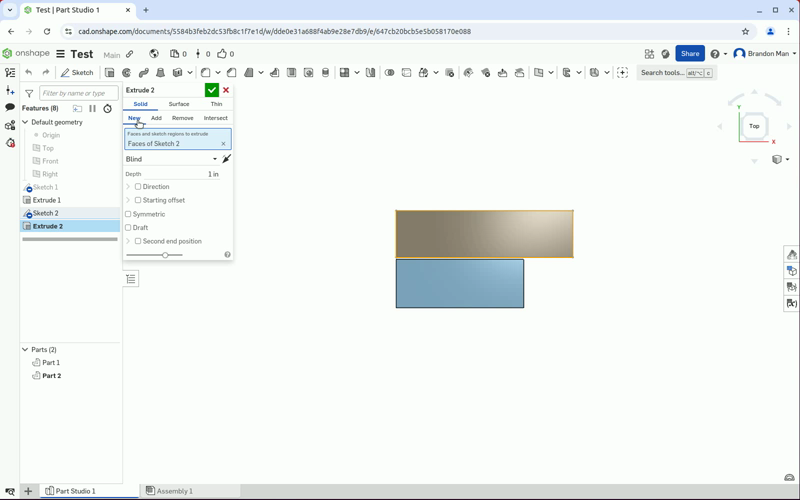
click(137, 120)
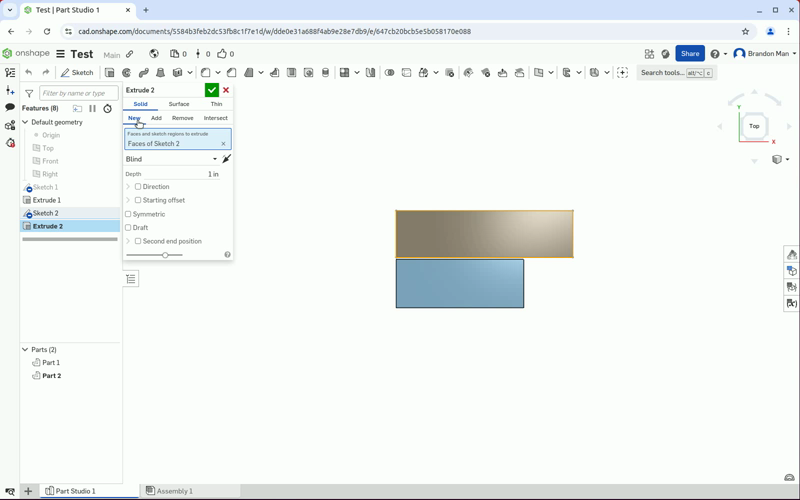
key(tab, 4)
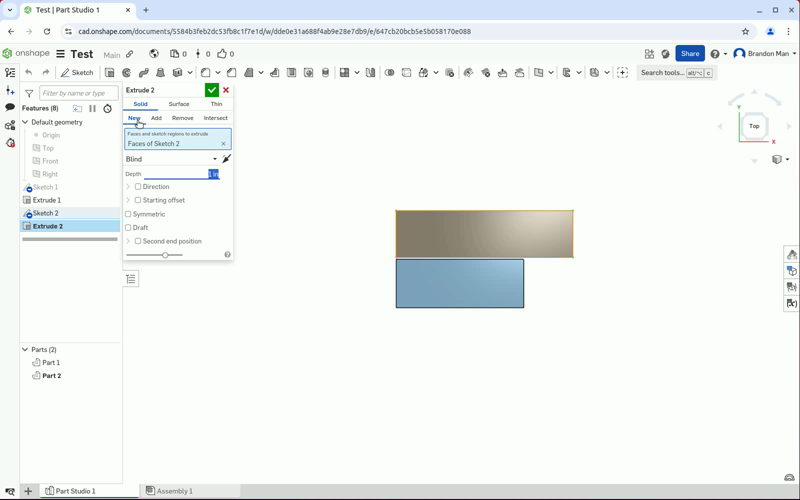
text(-0.241)
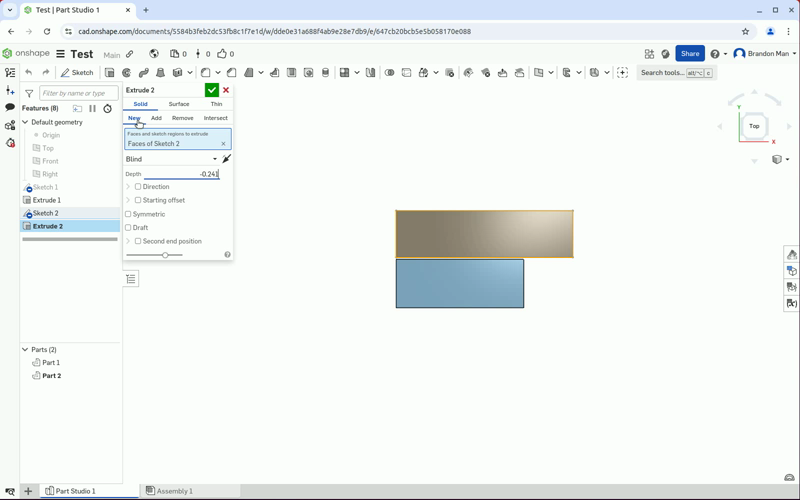
key(enter)
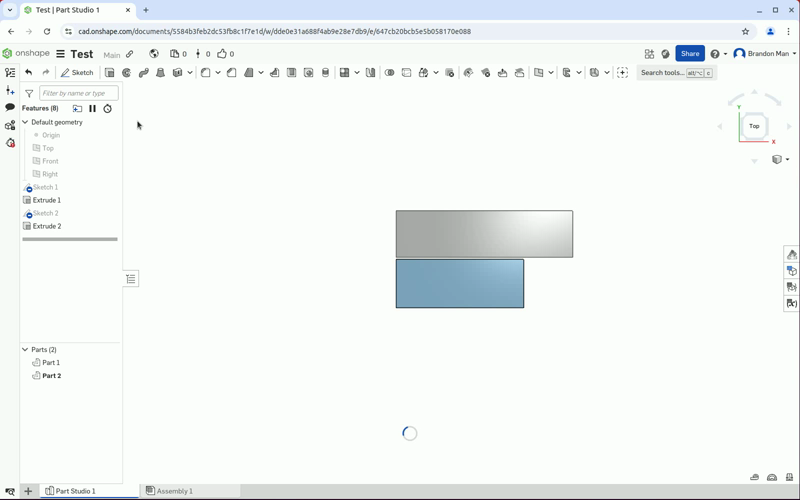
key(shift+h)
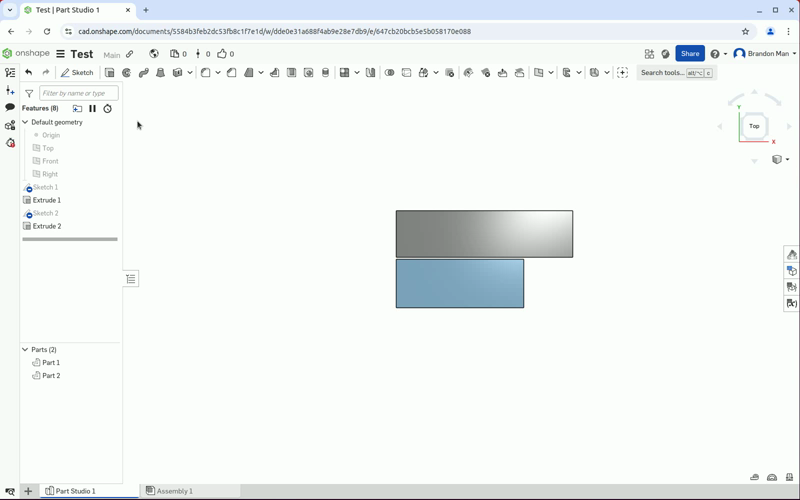
key(shift+h)
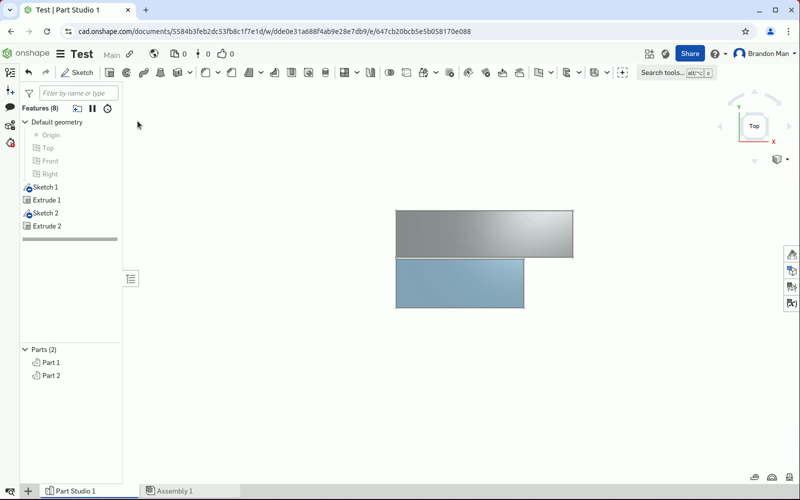
key(shift+7)
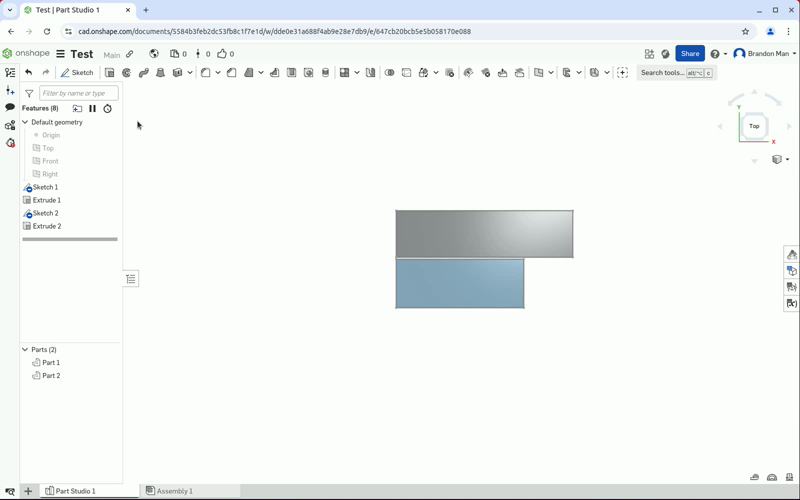
key(up, 3)
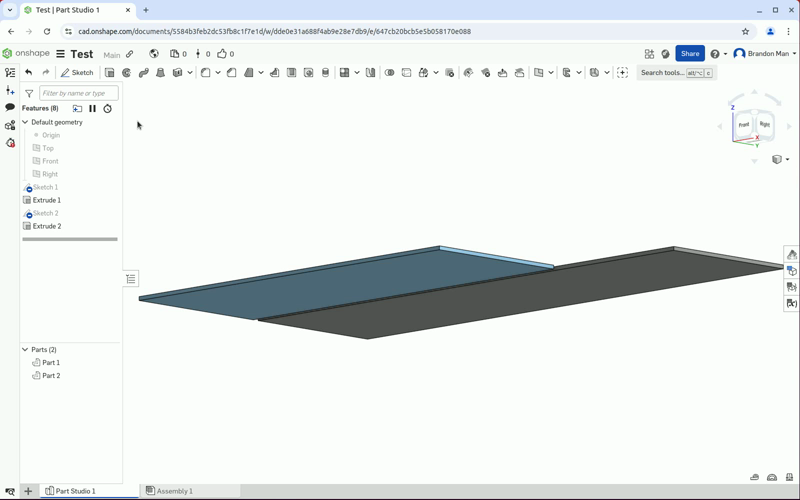
key(left, 3)
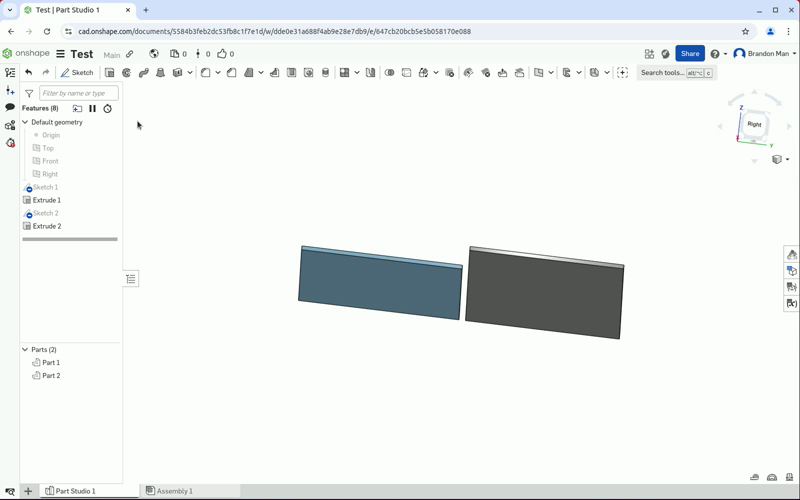
key(right, 3)
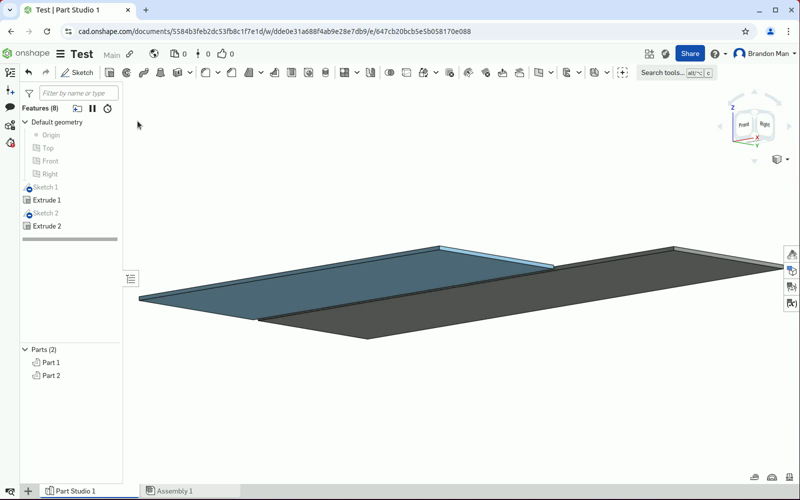
key(down, 3)
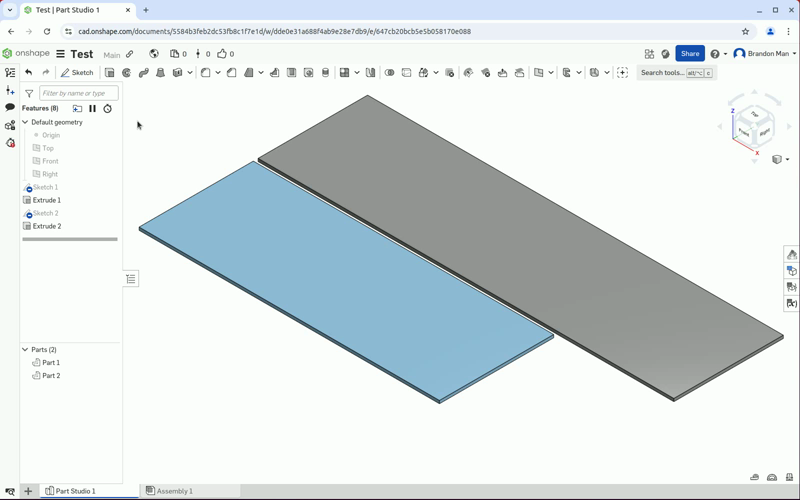
mouse_move(73, 189)
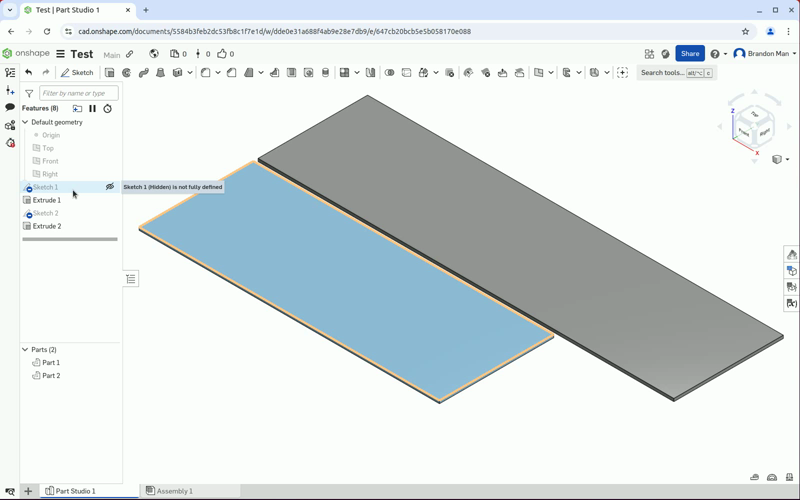
click(73, 189)